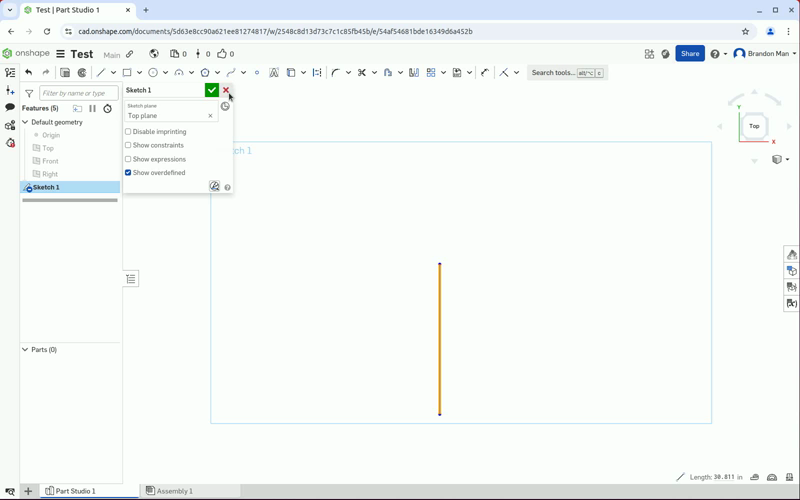
key(shift+h)
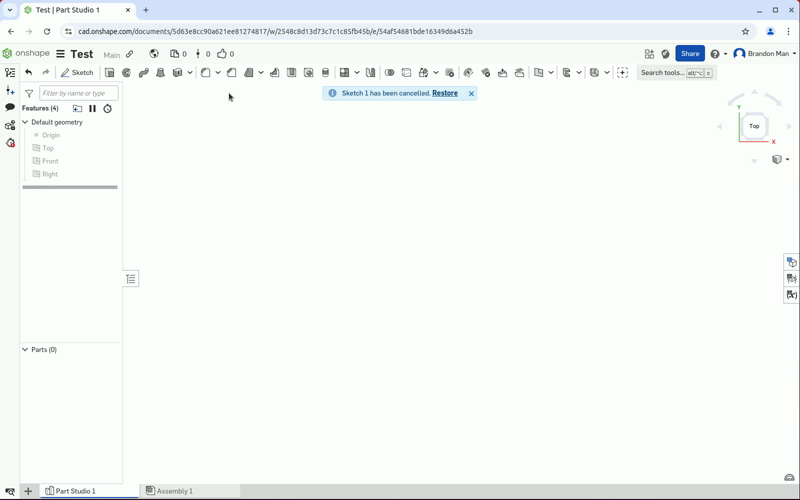
mouse_move(73, 352)
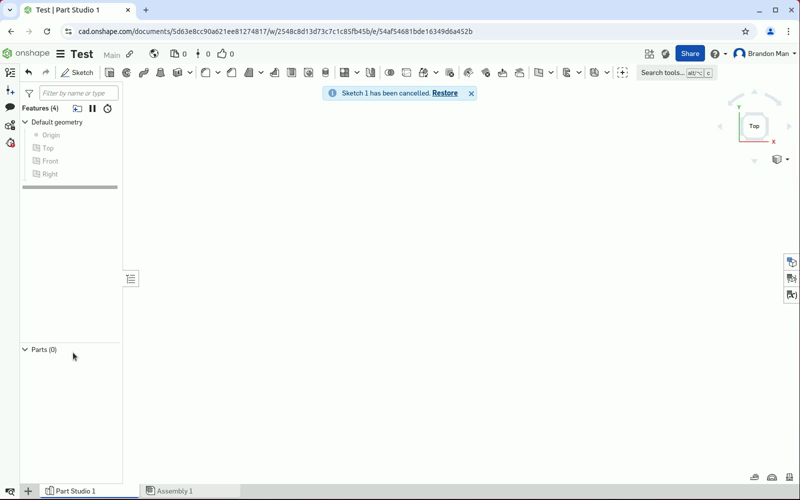
key(y)
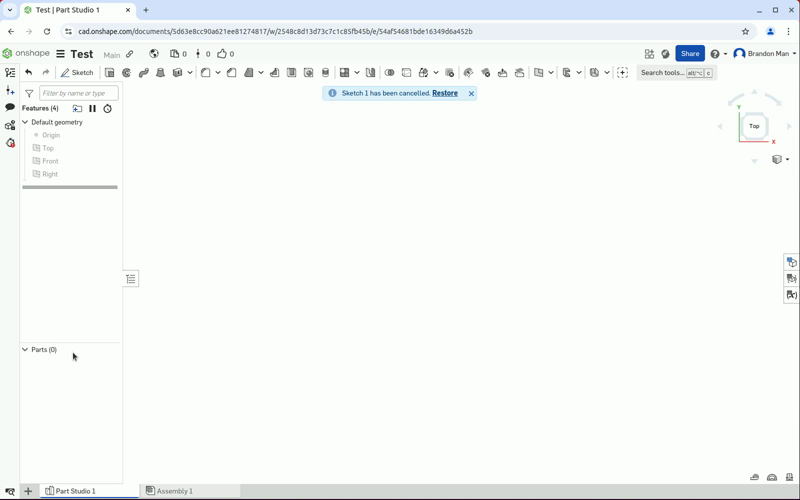
key(shift+p)
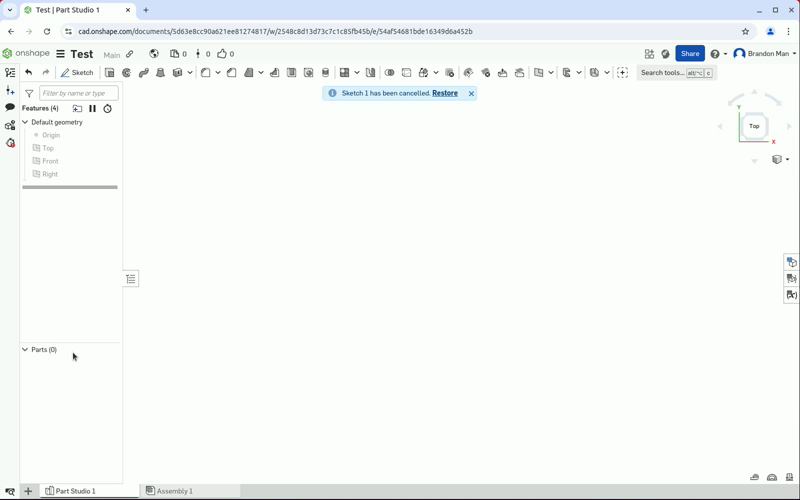
key(space)
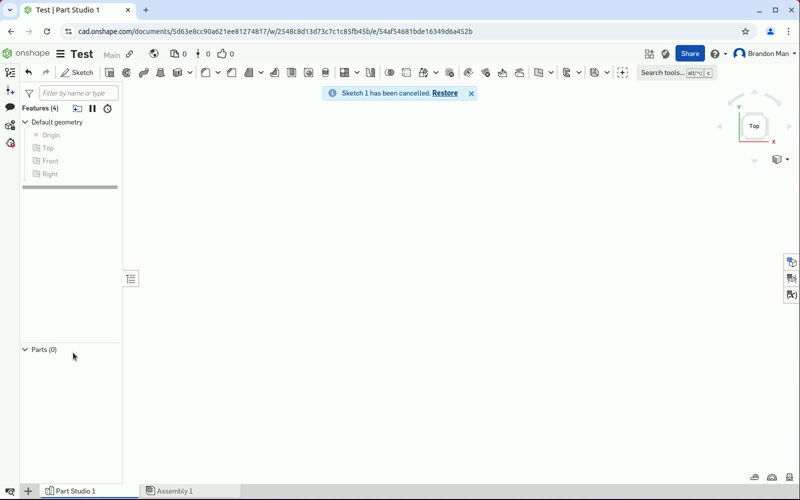
key_down(shift)
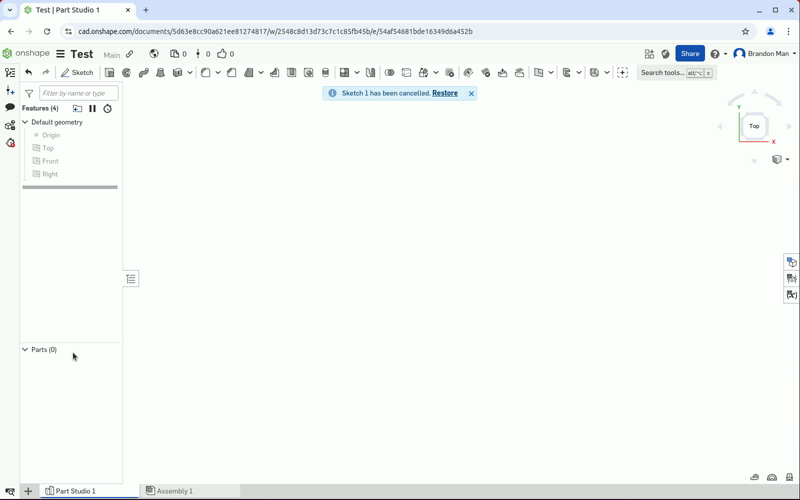
key(up)
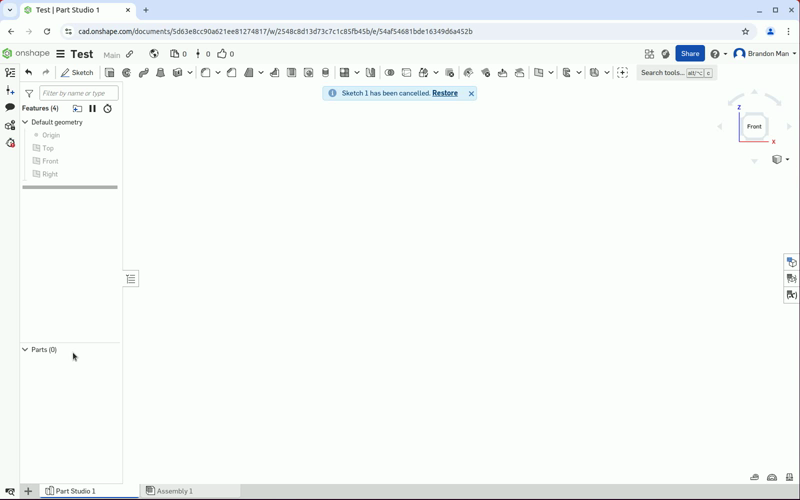
key_up(shift)
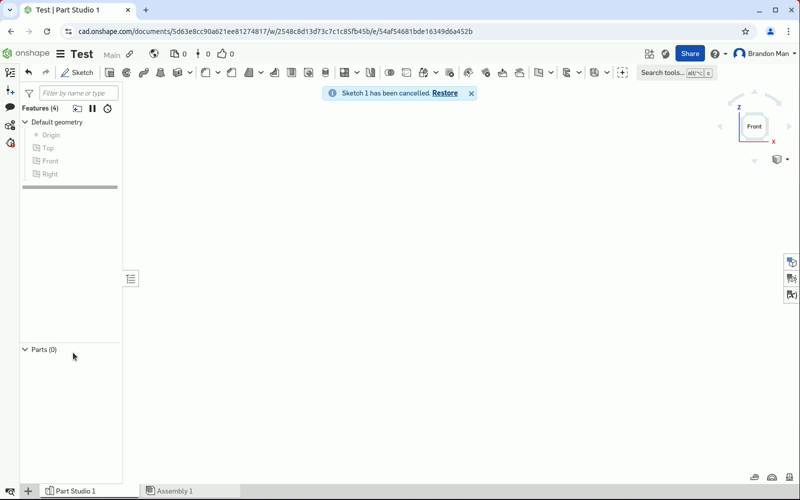
key(space)
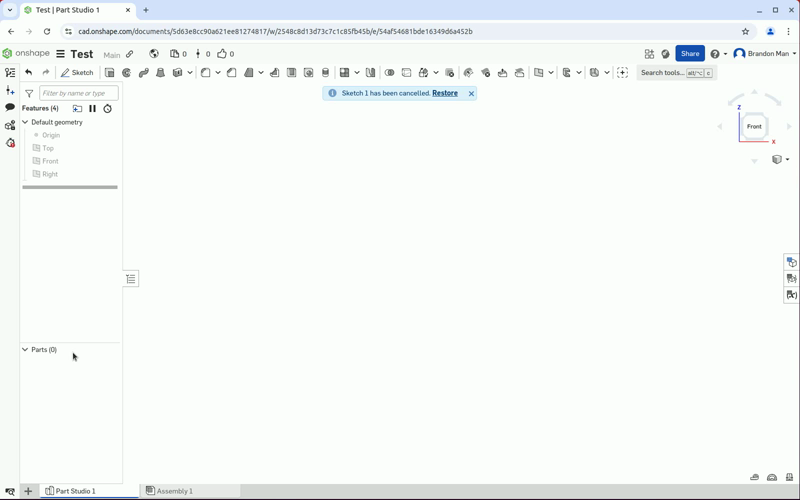
key_down(shift)
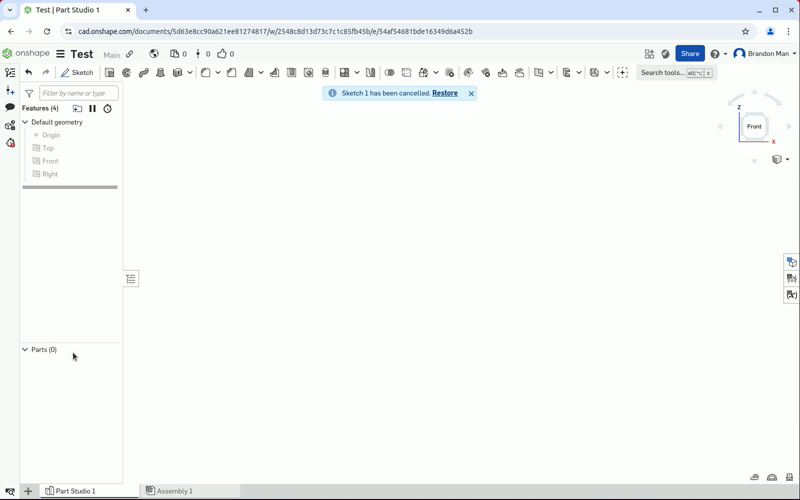
key(left)
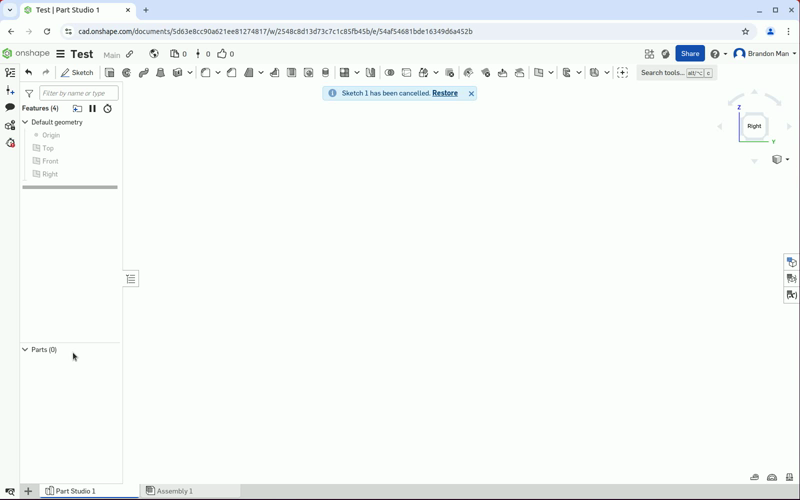
key_up(shift)
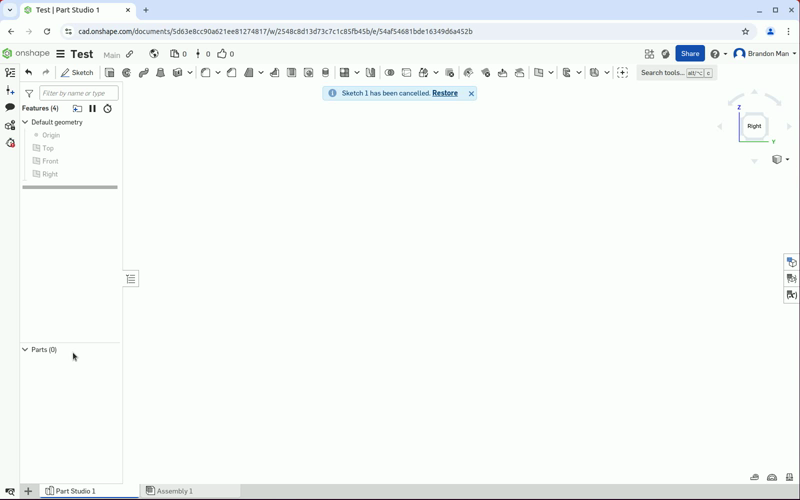
mouse_move(73, 352)
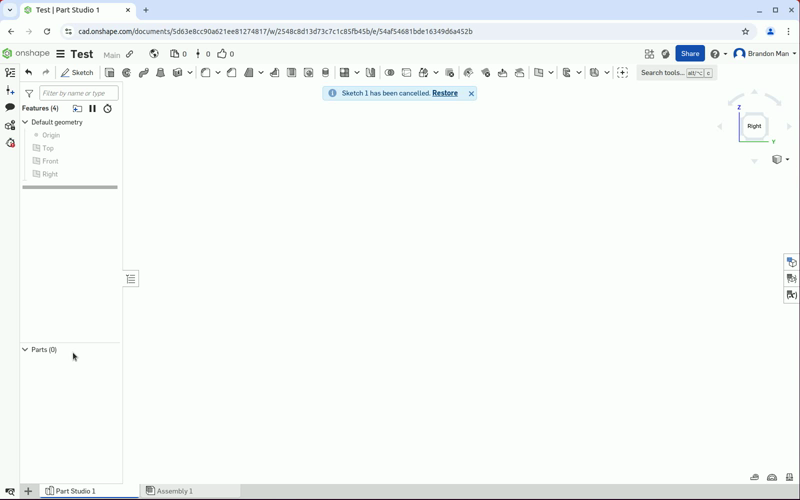
key(shift+y)
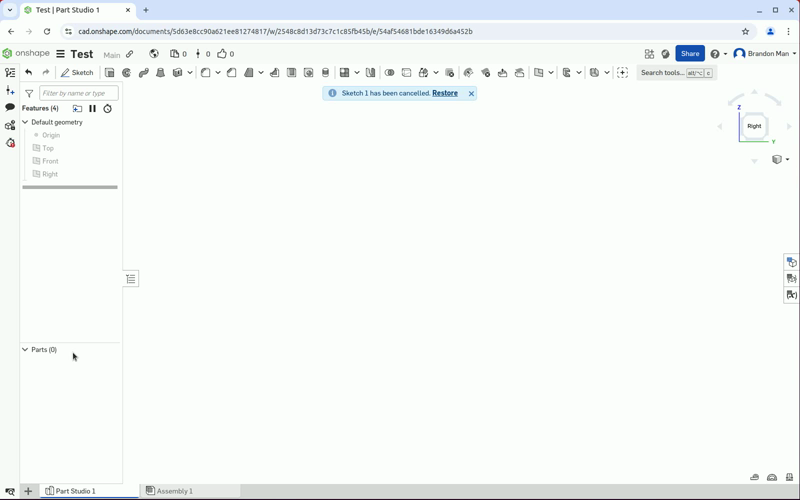
key(shift+s)
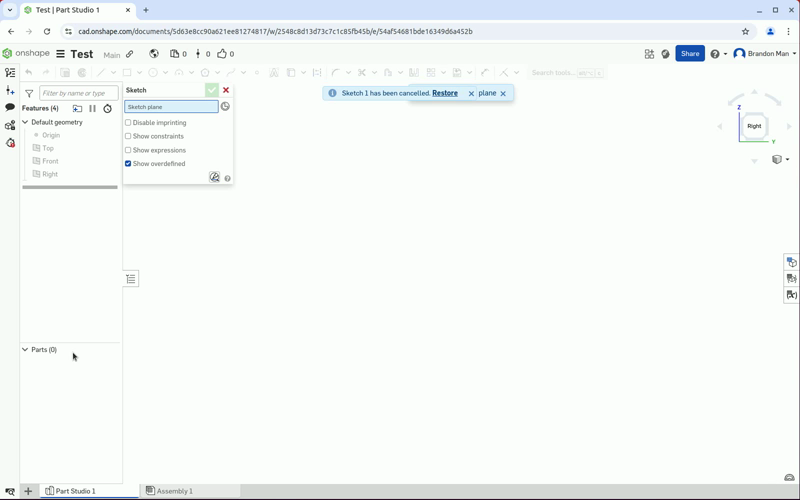
mouse_move(73, 176)
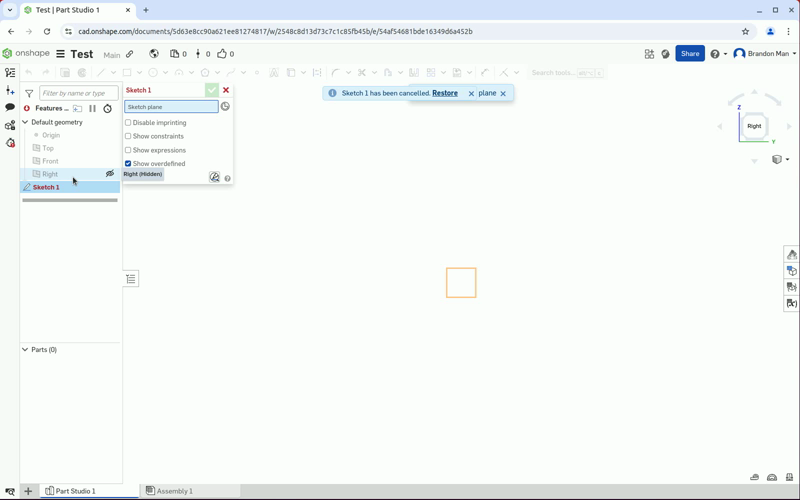
click(73, 176)
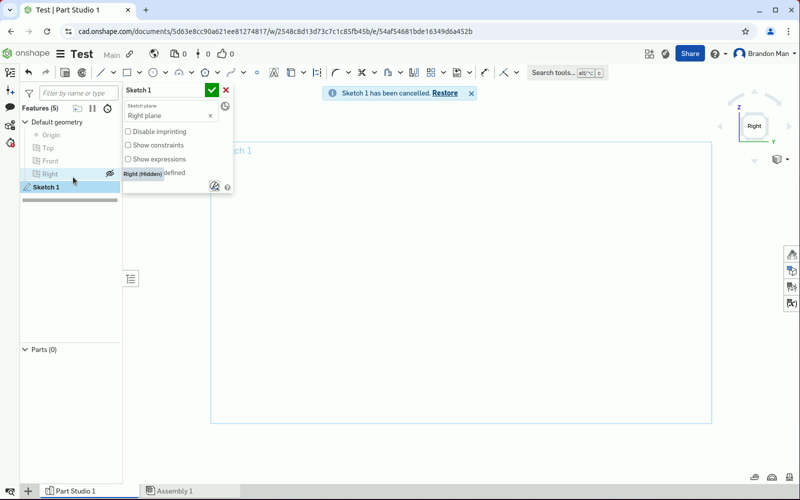
mouse_move(73, 352)
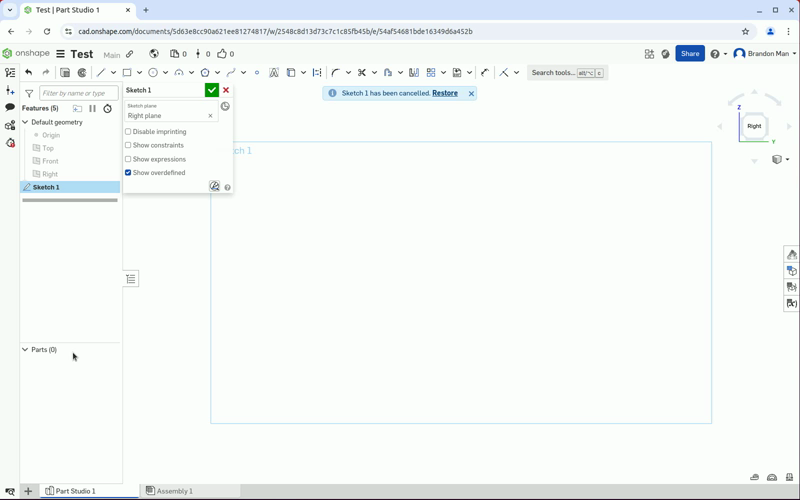
key(y)
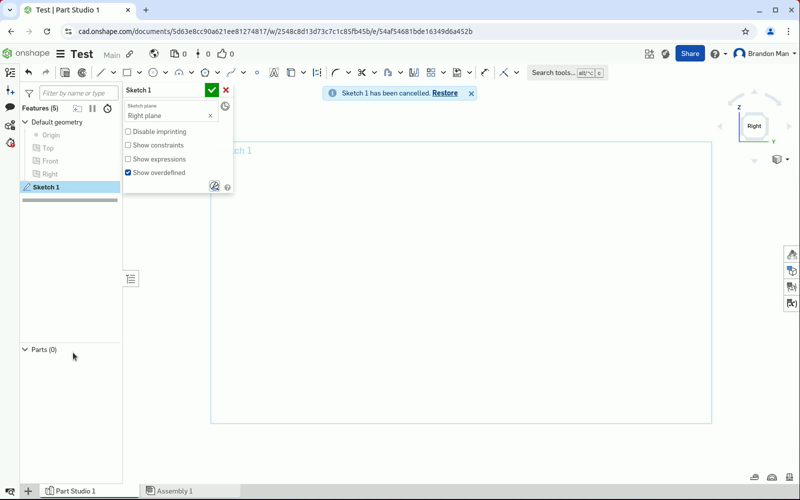
key(l)
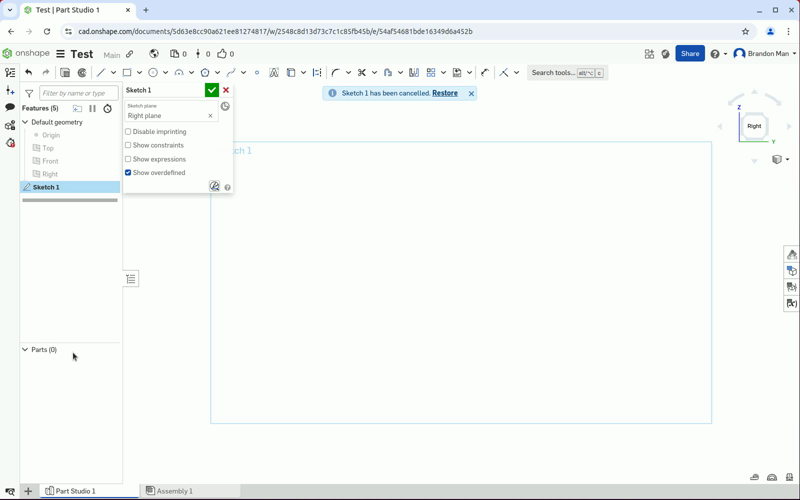
key_down(shift)
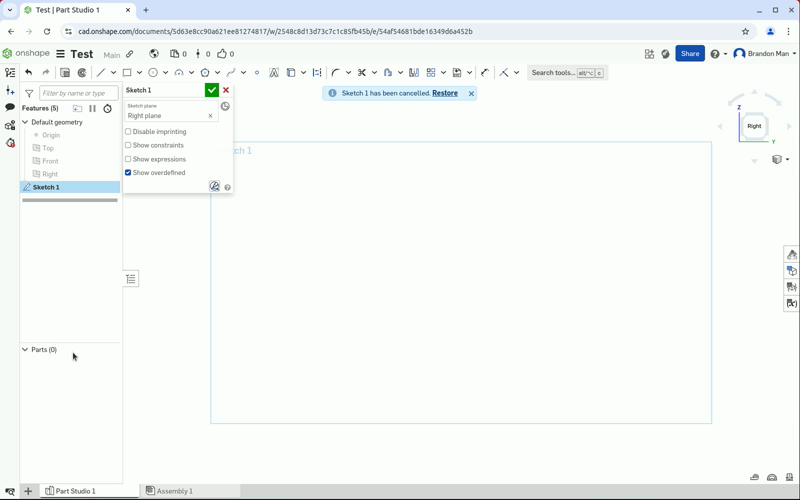
mouse_move(348, 282)
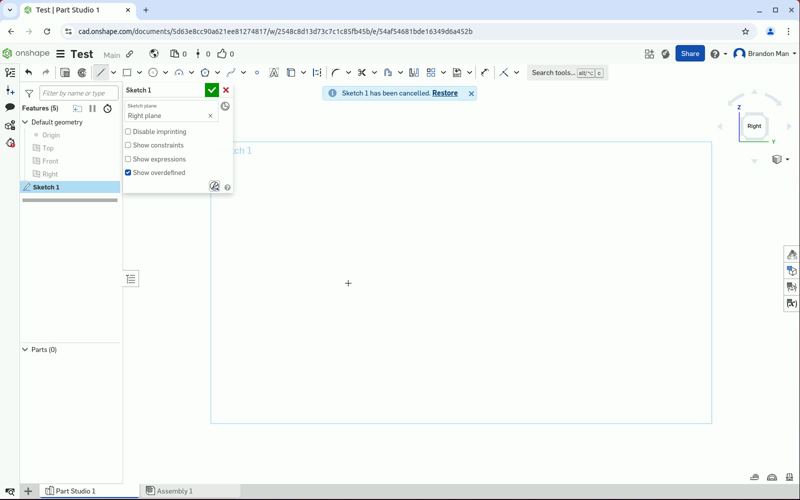
click(348, 282)
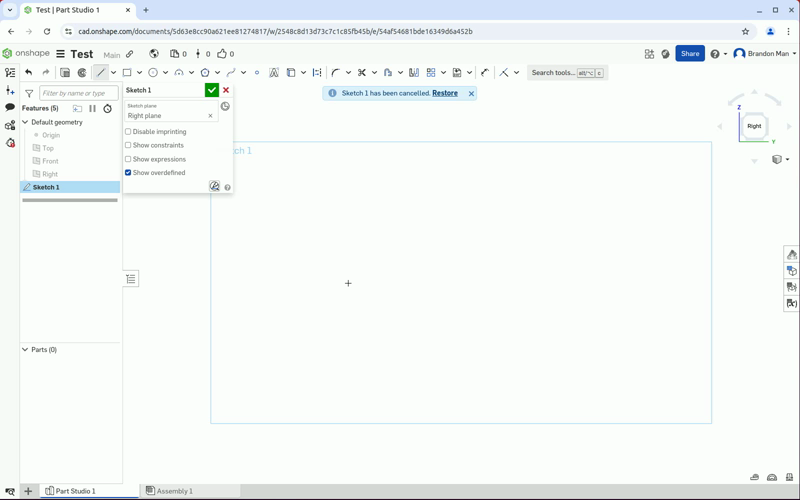
key_up(shift)
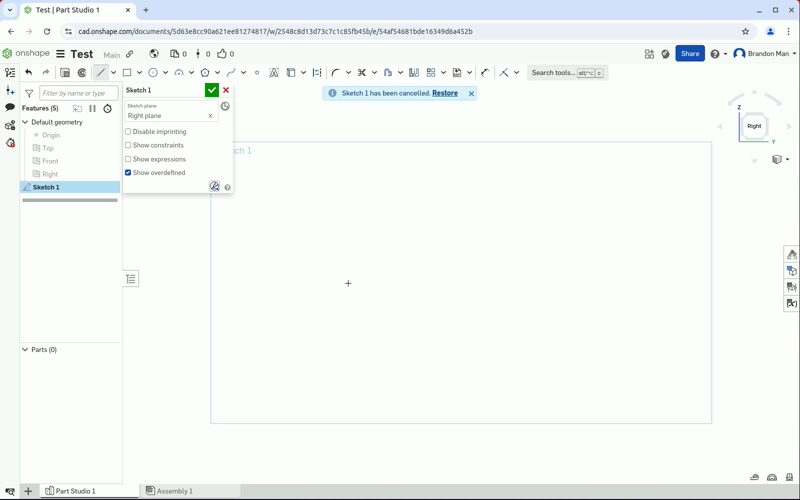
key_down(shift)
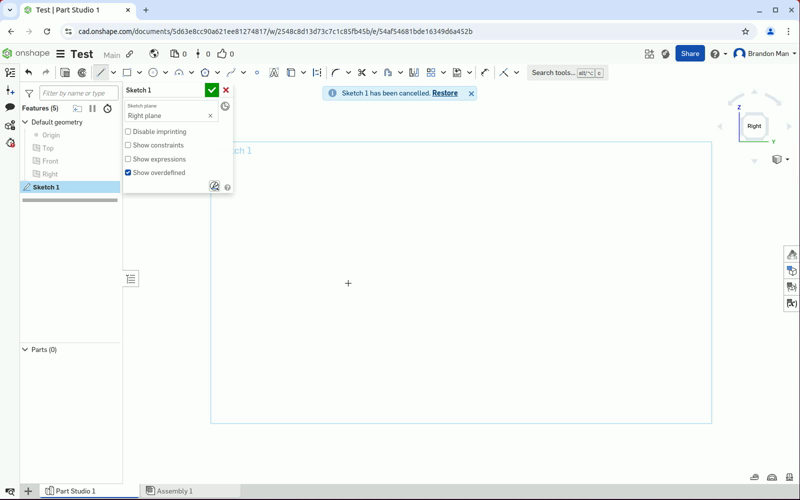
mouse_move(378, 282)
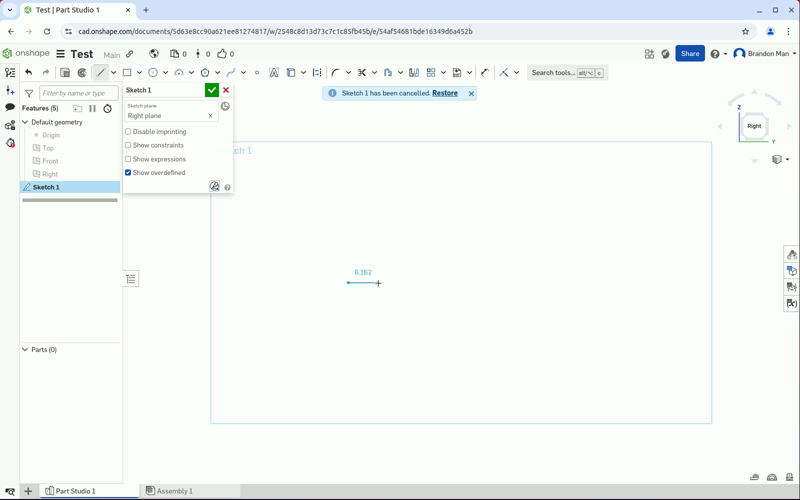
mouse_move(397, 282)
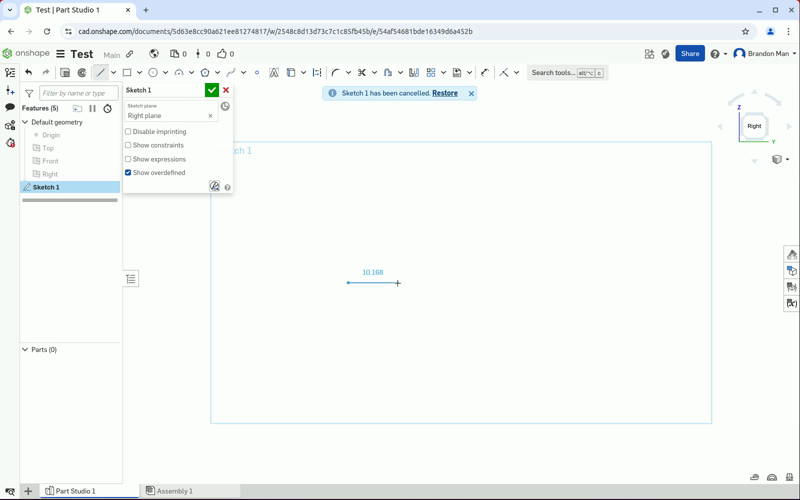
click(397, 282)
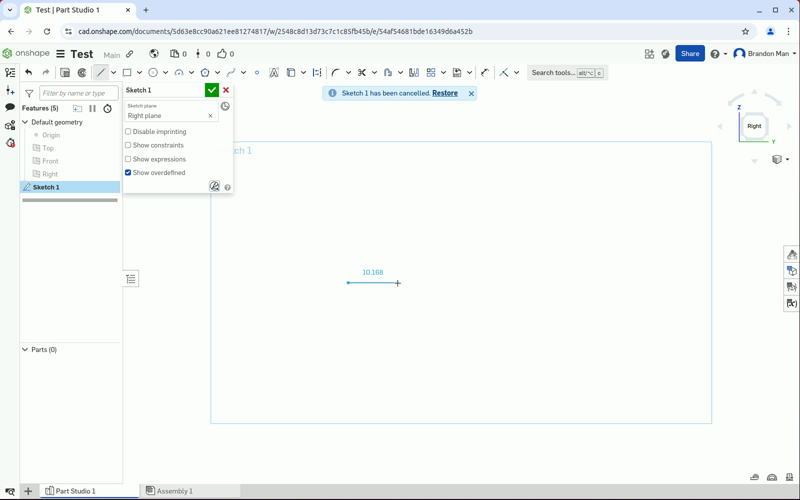
key_up(shift)
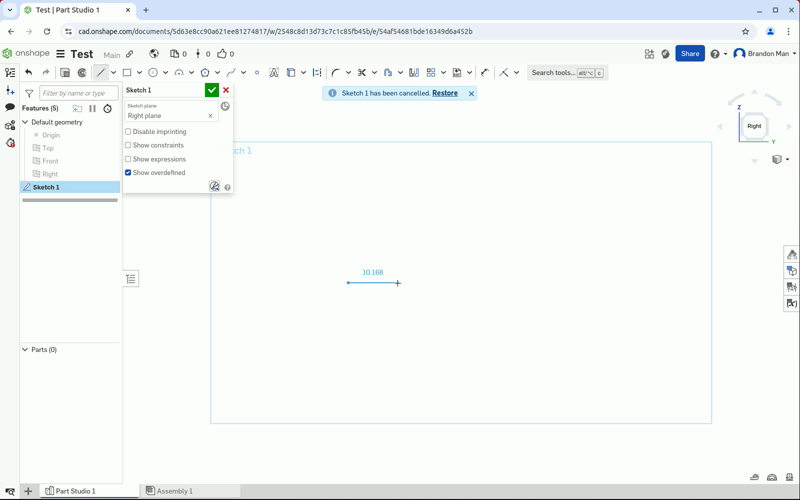
key_down(shift)
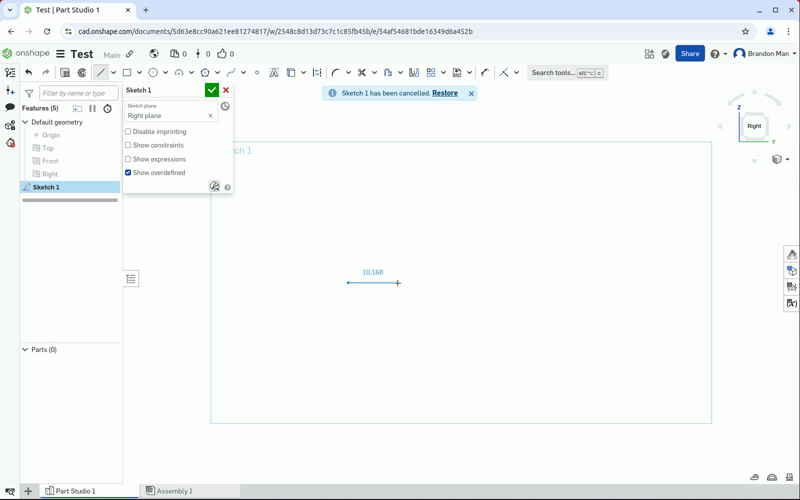
mouse_move(427, 282)
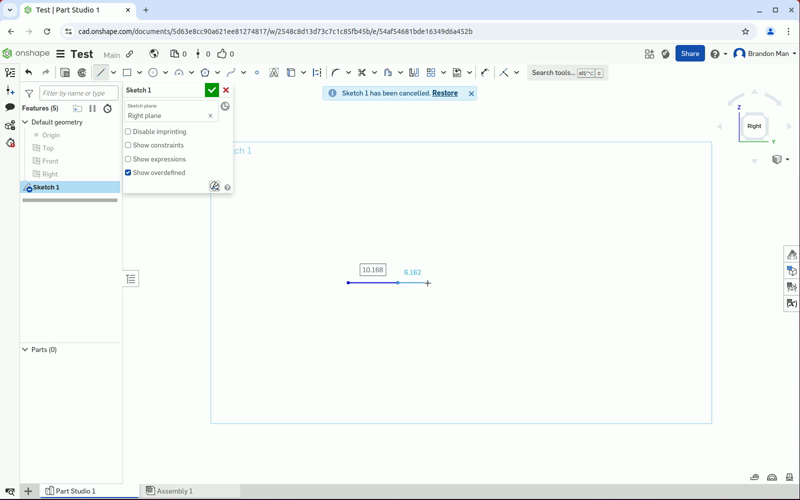
mouse_move(397, 230)
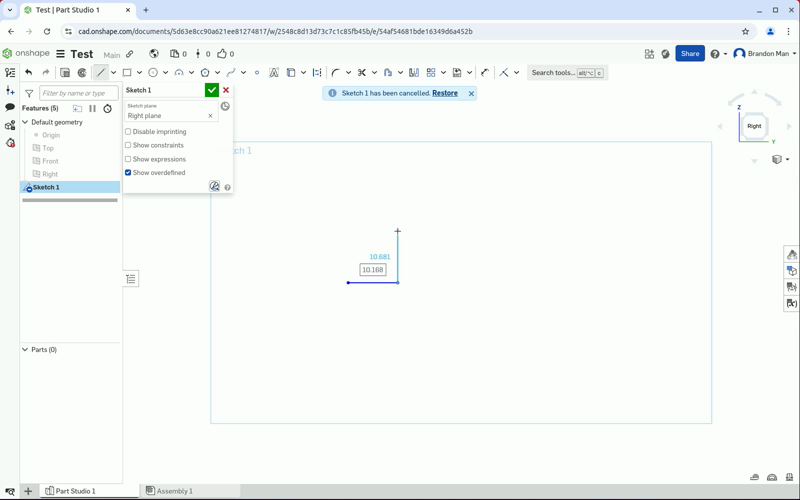
click(397, 230)
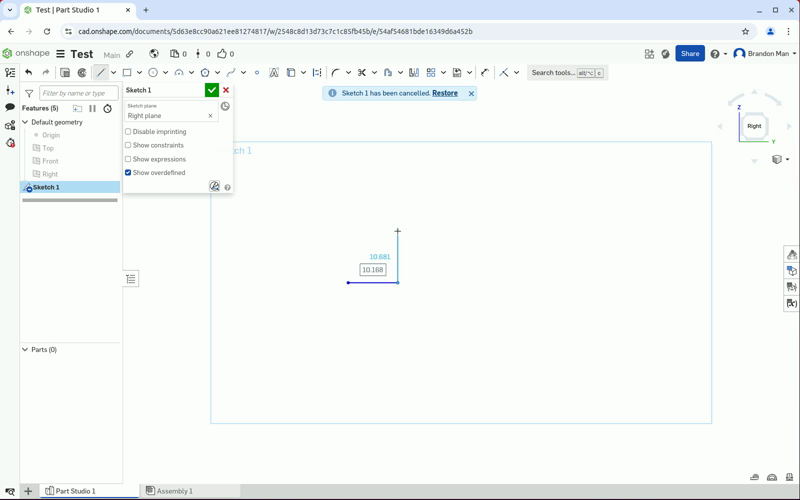
key_up(shift)
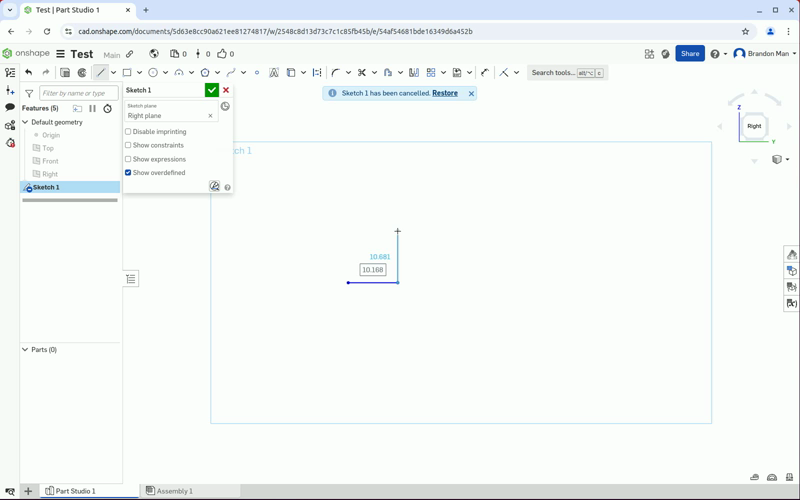
key_down(shift)
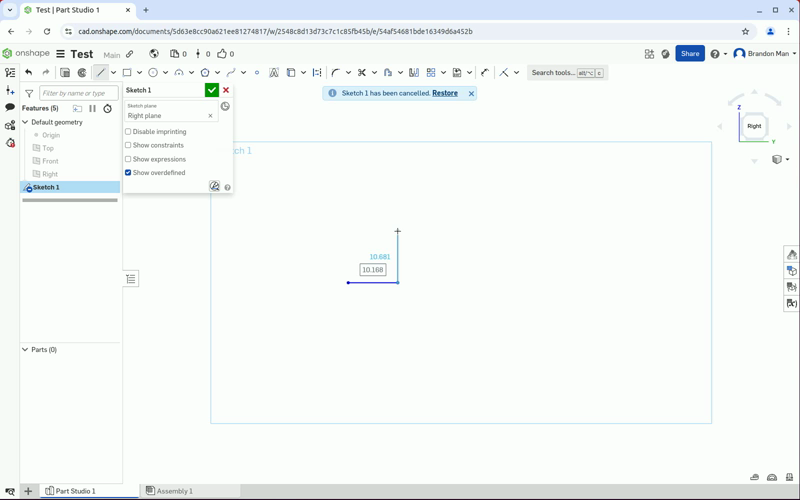
mouse_move(427, 230)
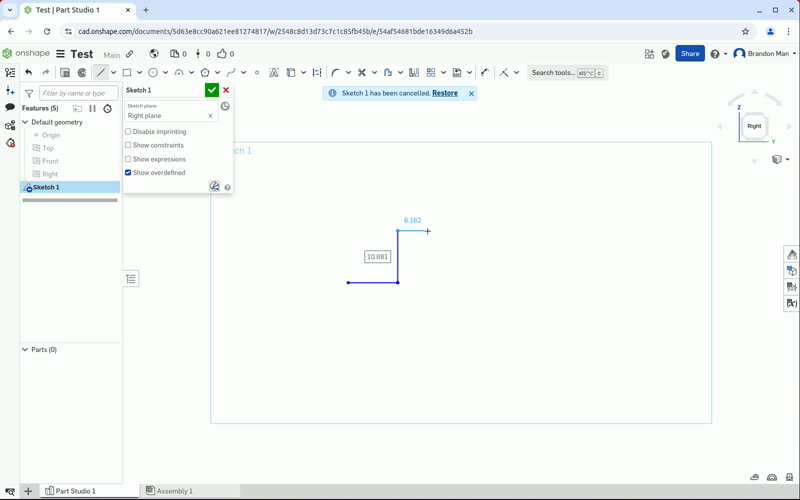
mouse_move(377, 230)
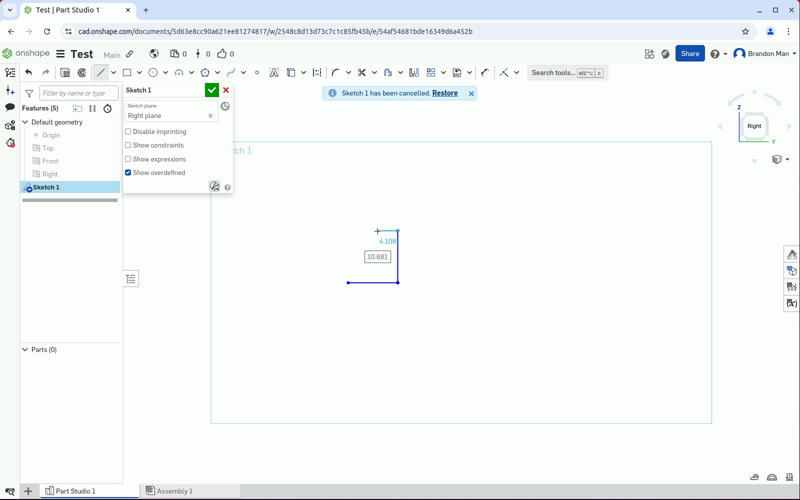
click(377, 230)
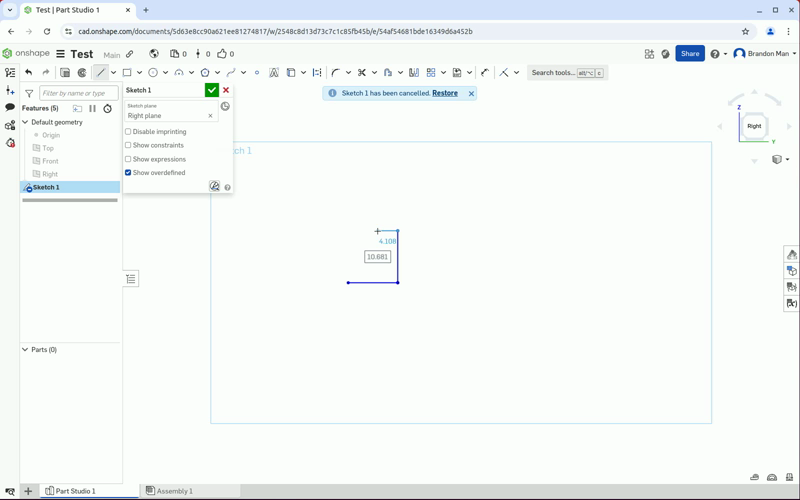
key_up(shift)
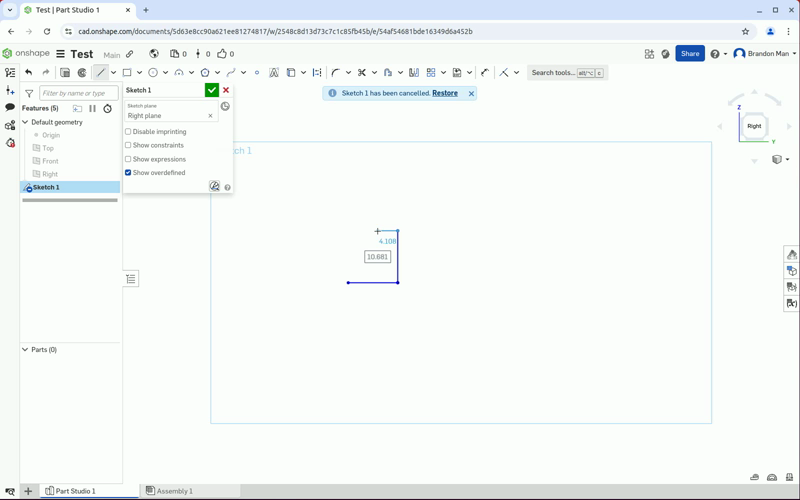
key_down(shift)
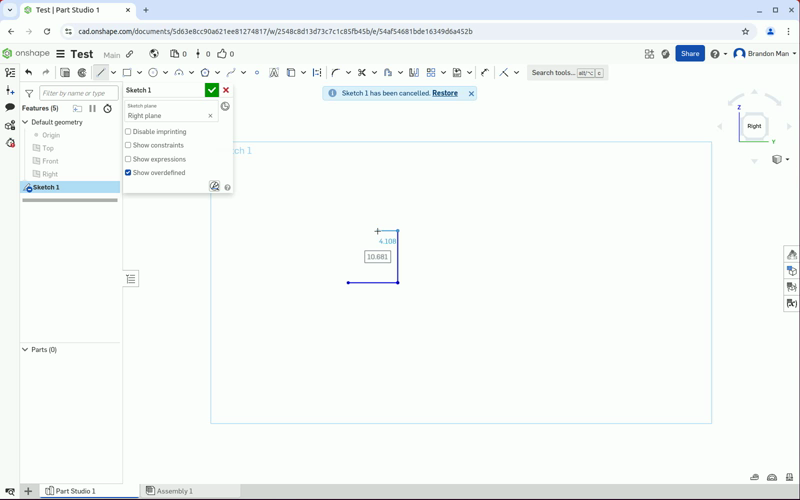
mouse_move(407, 230)
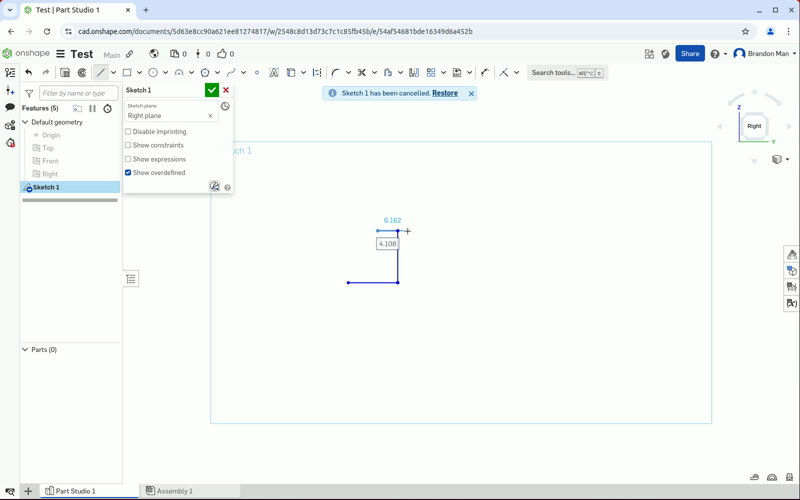
mouse_move(358, 230)
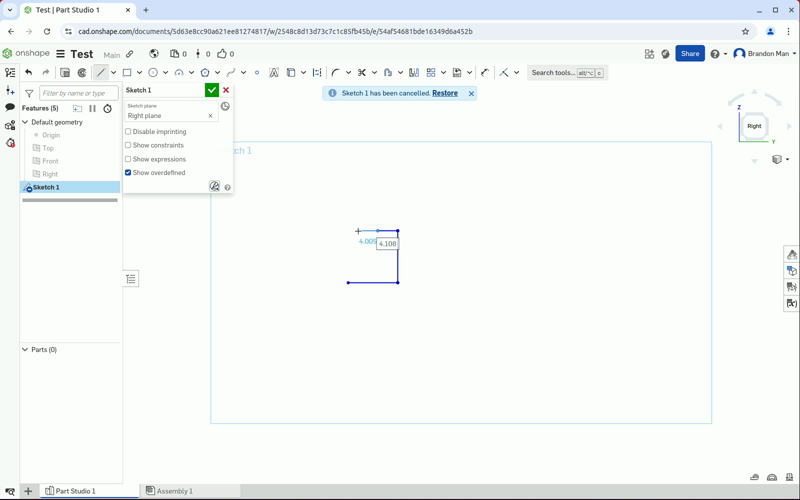
click(358, 230)
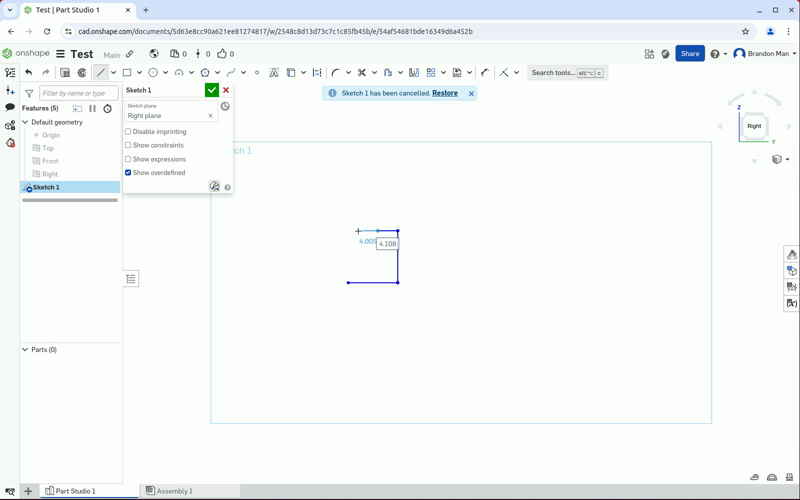
key_up(shift)
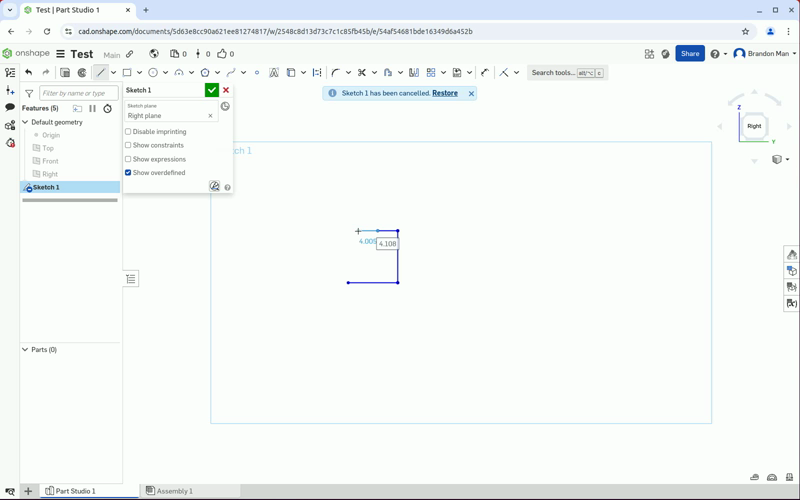
key_down(shift)
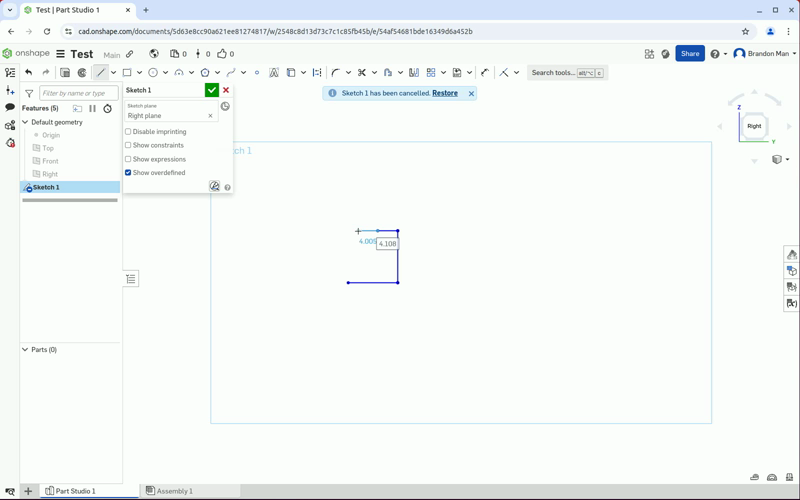
mouse_move(388, 230)
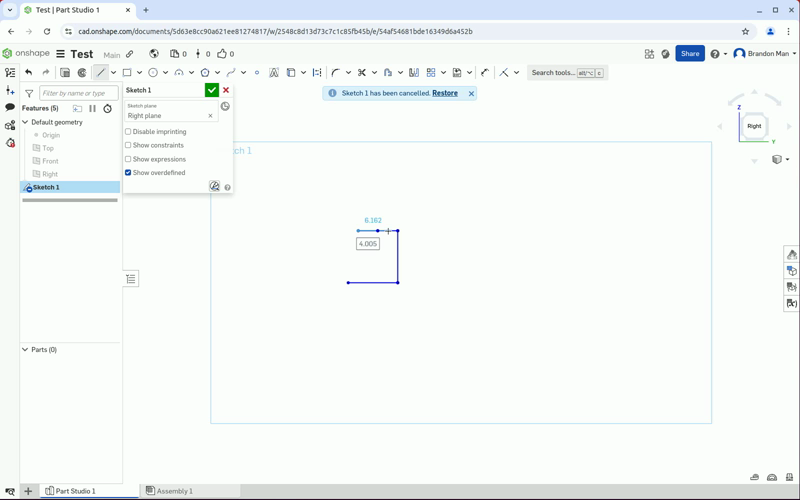
mouse_move(348, 230)
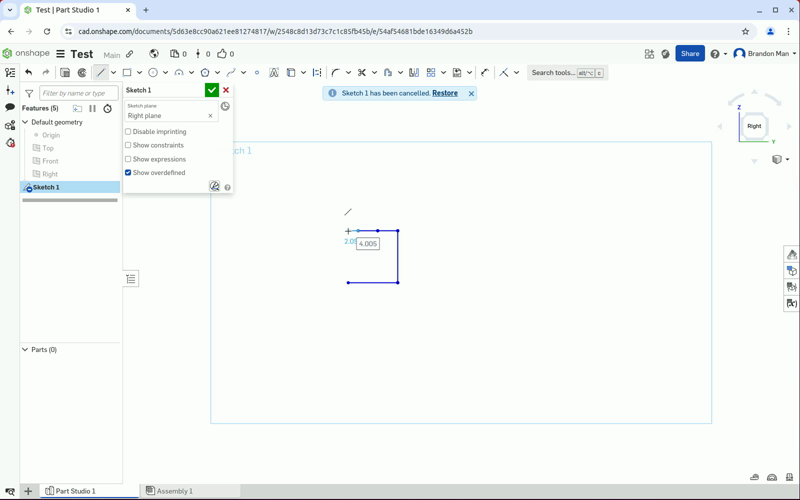
click(348, 230)
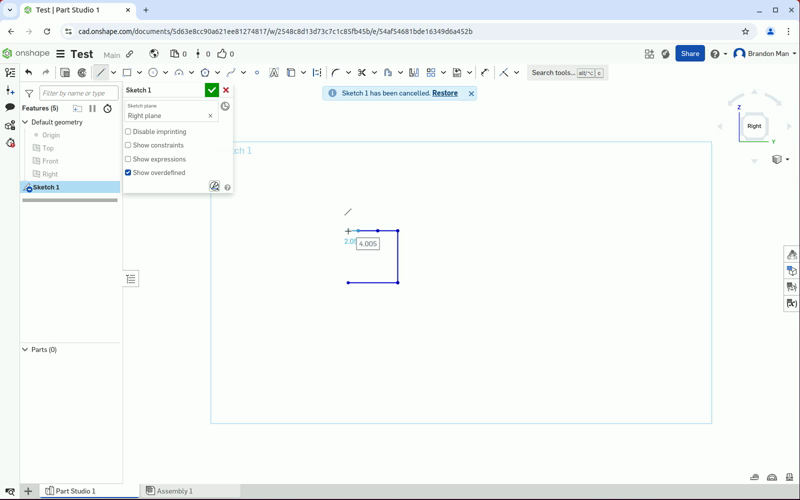
key_up(shift)
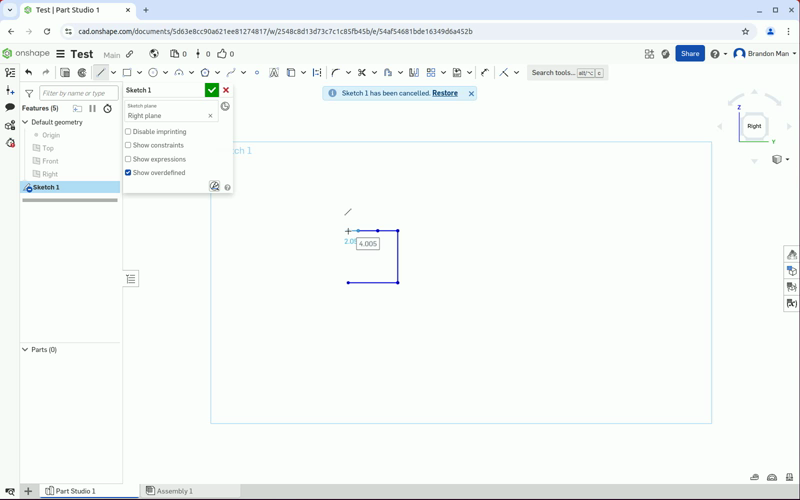
mouse_move(378, 230)
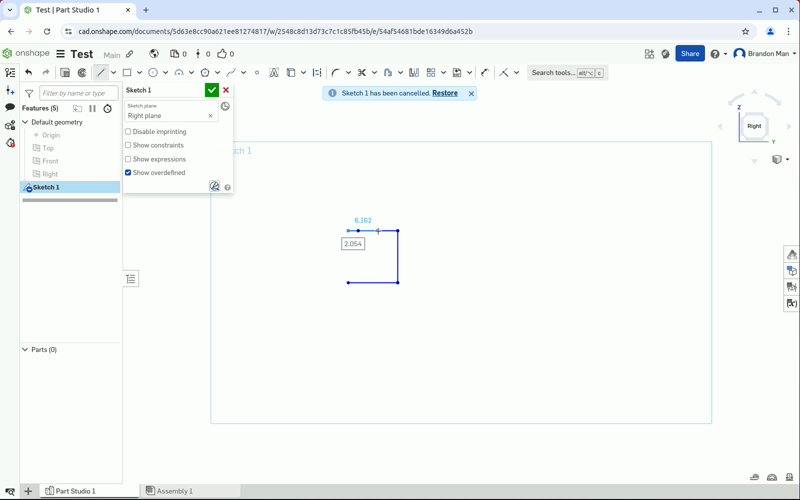
key_down(shift)
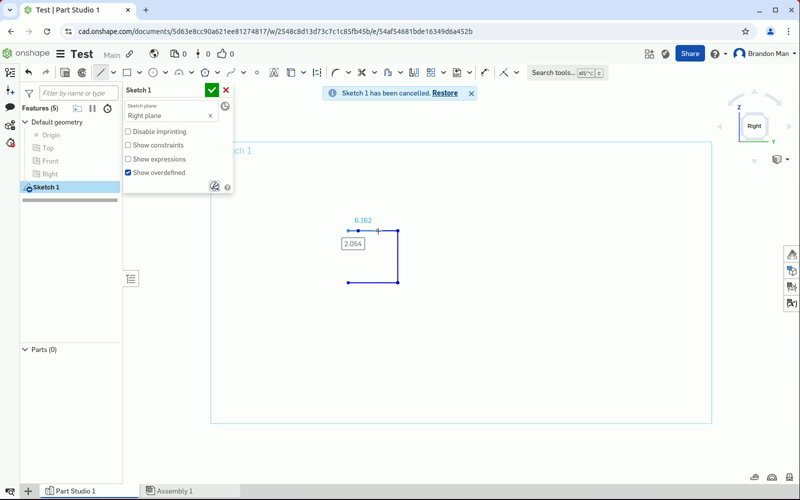
mouse_move(348, 282)
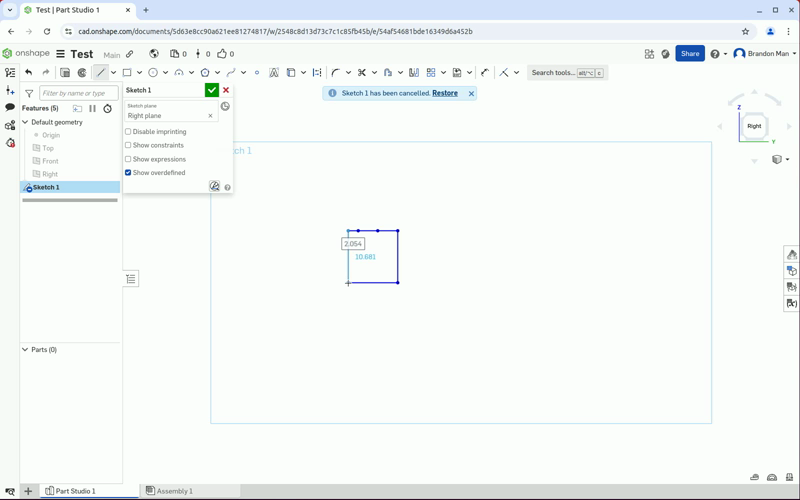
key_up(shift)
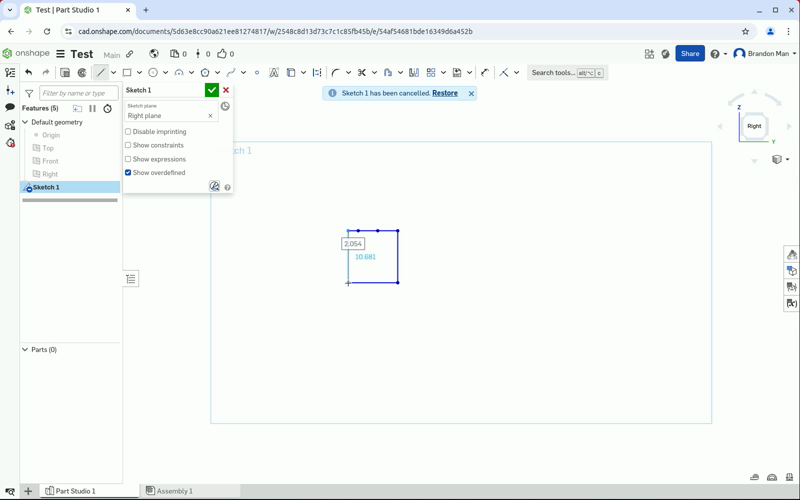
click(348, 282)
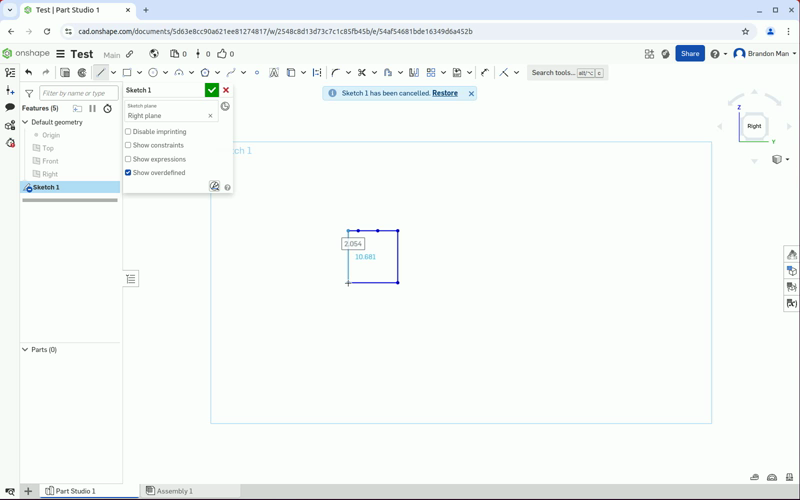
key(esc)
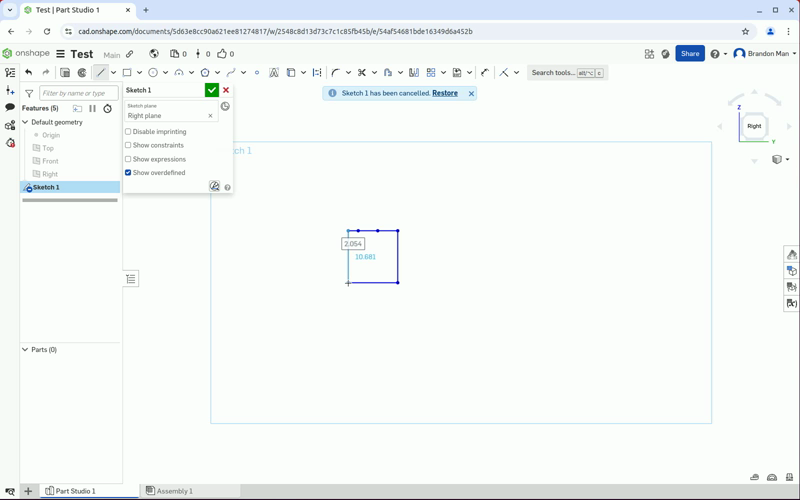
mouse_move(389, 238)
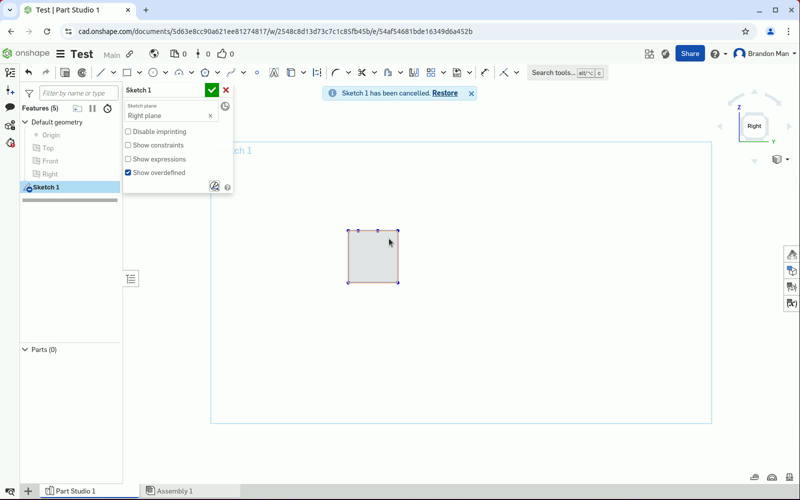
click(389, 238)
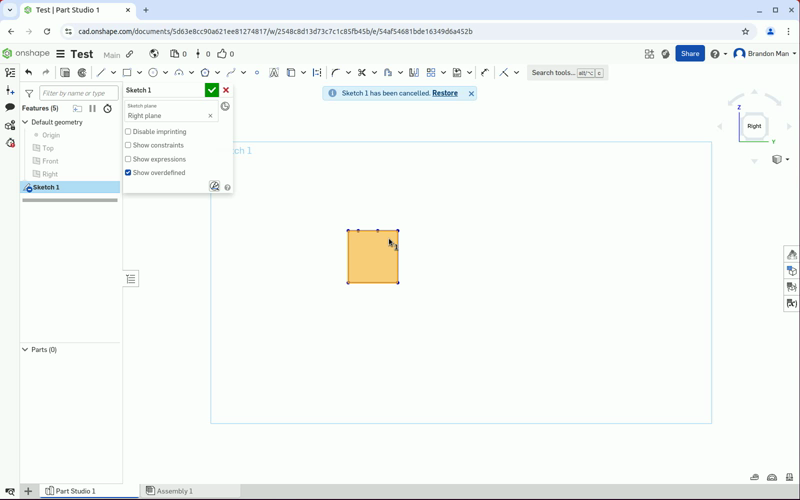
mouse_move(73, 352)
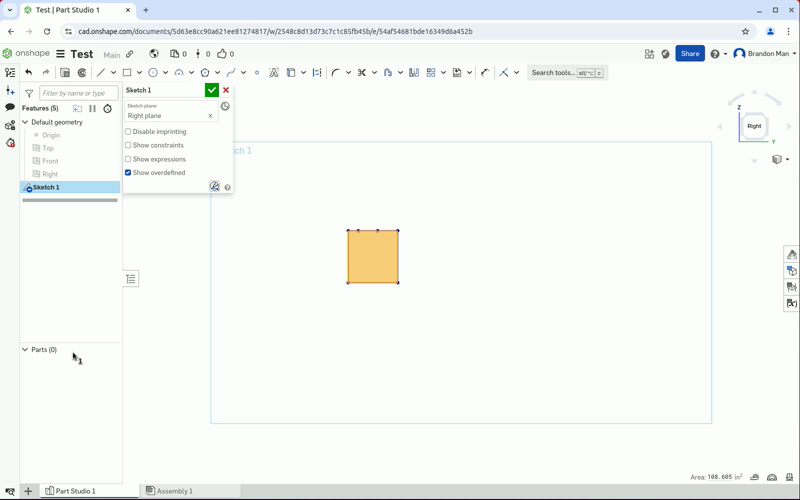
key(shift+y)
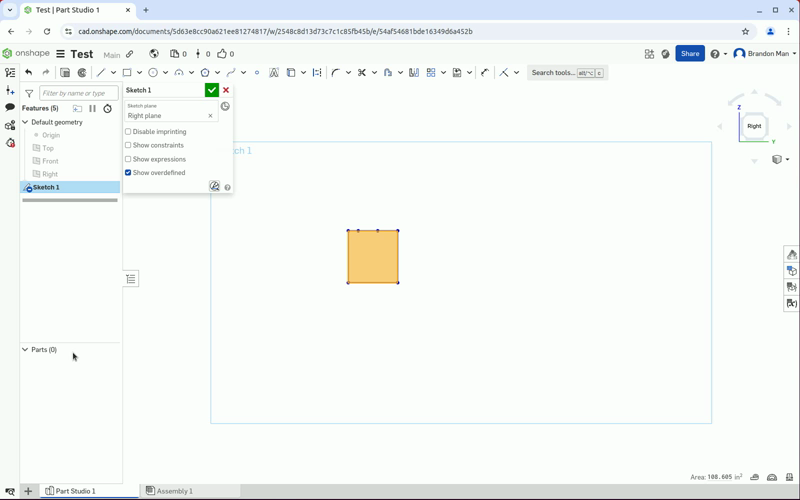
key(shift+e)
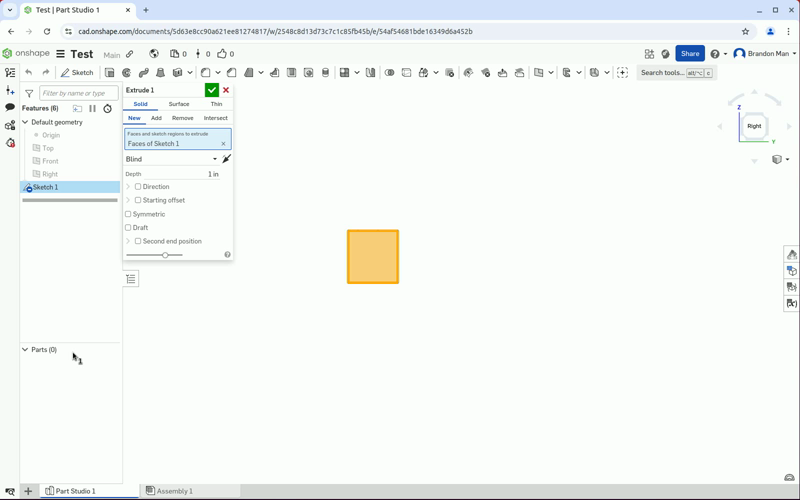
mouse_move(143, 106)
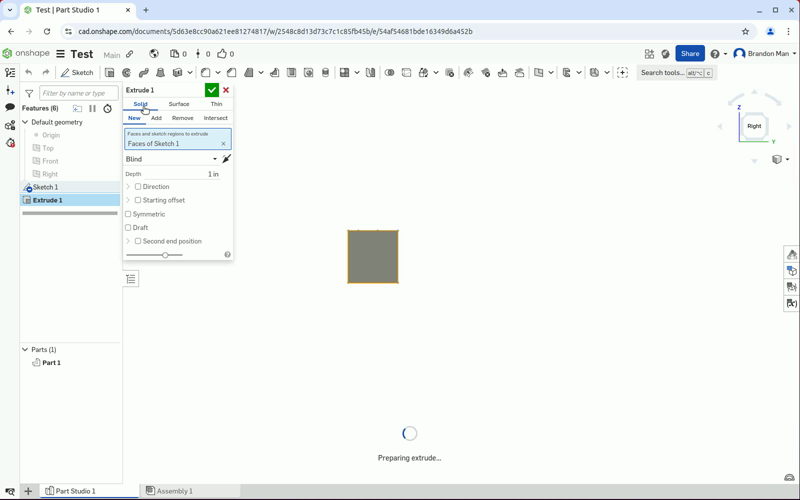
click(143, 106)
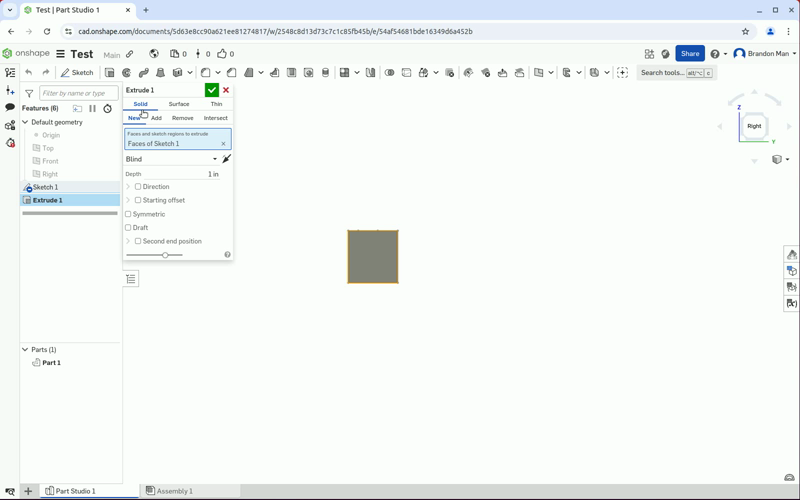
mouse_move(137, 120)
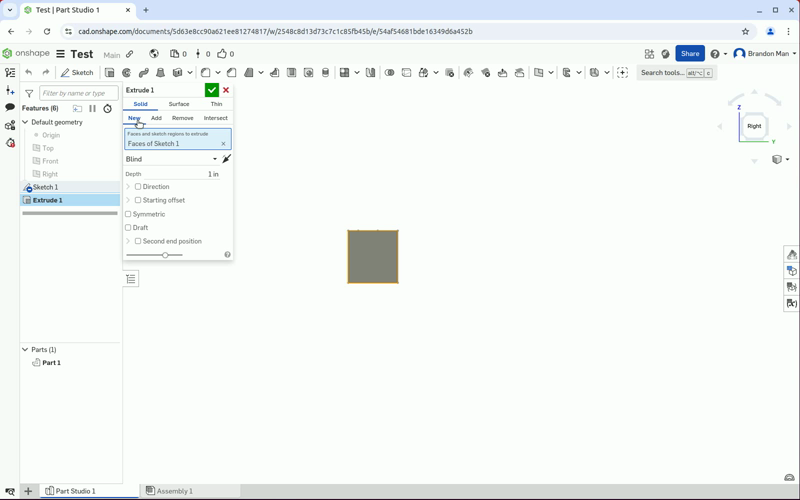
click(137, 120)
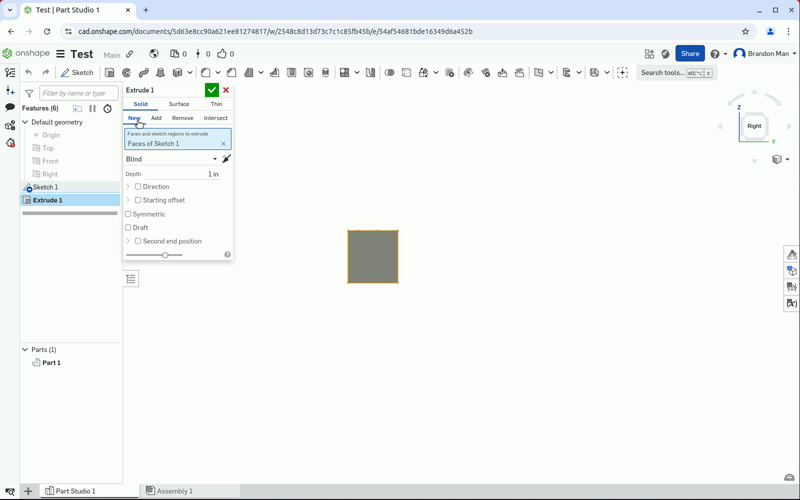
key(tab, 4)
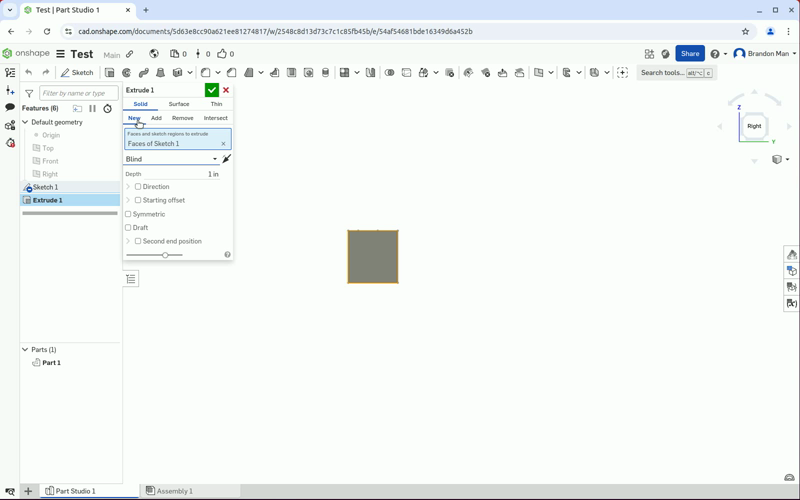
text(0.482)
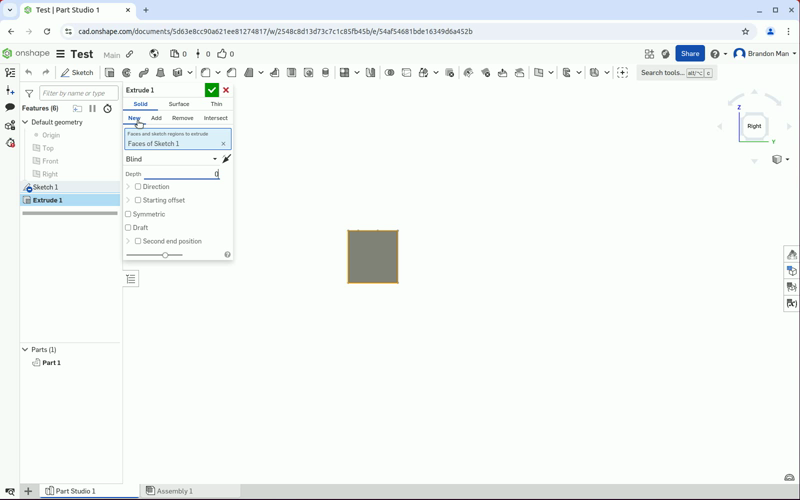
key(tab, 3)
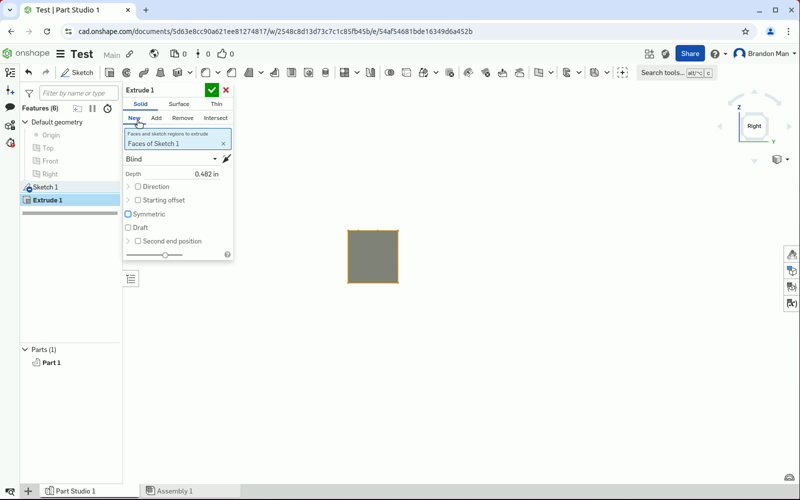
key(space)
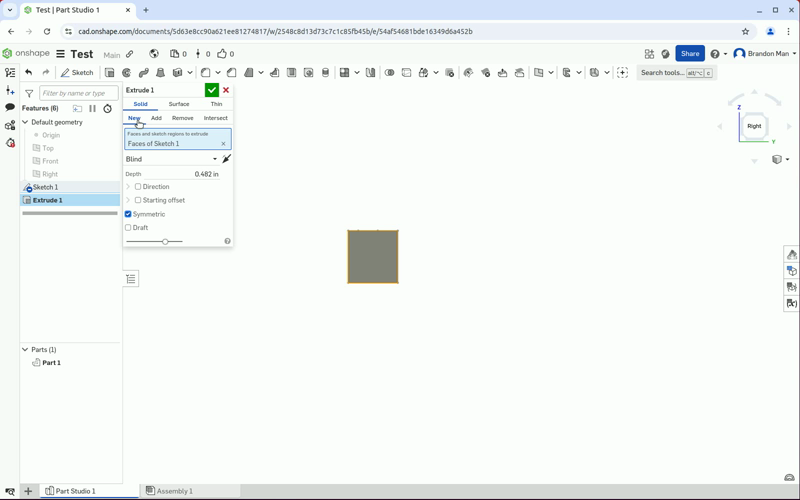
key(enter)
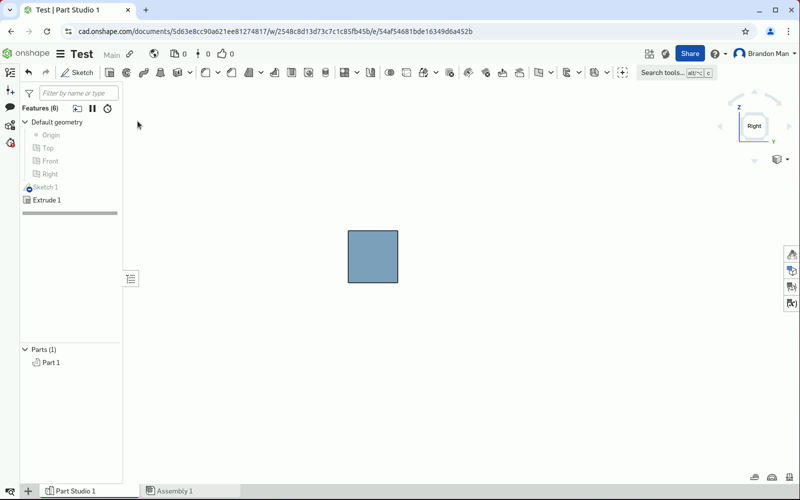
key(shift+h)
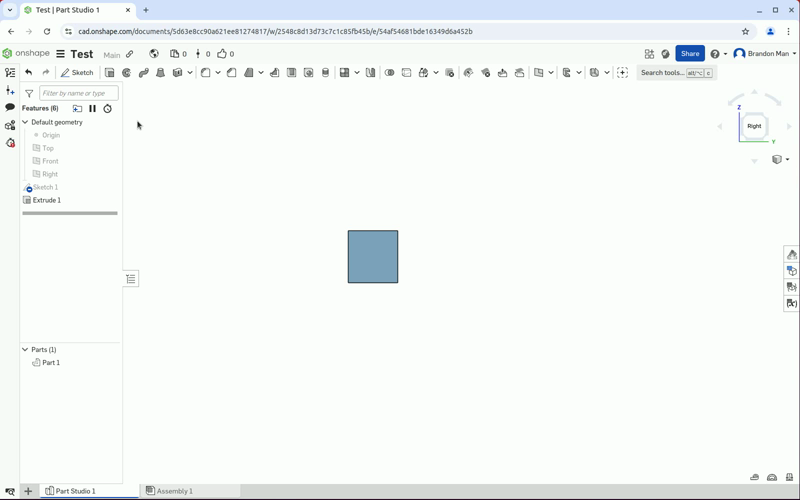
key(shift+h)
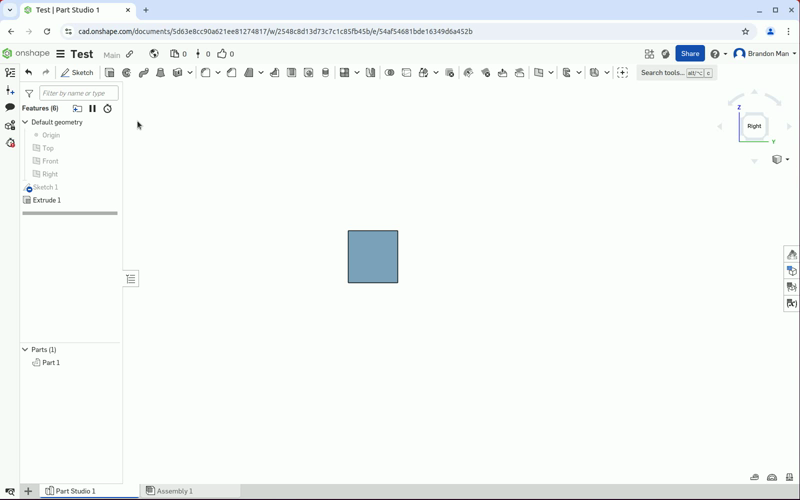
mouse_move(73, 189)
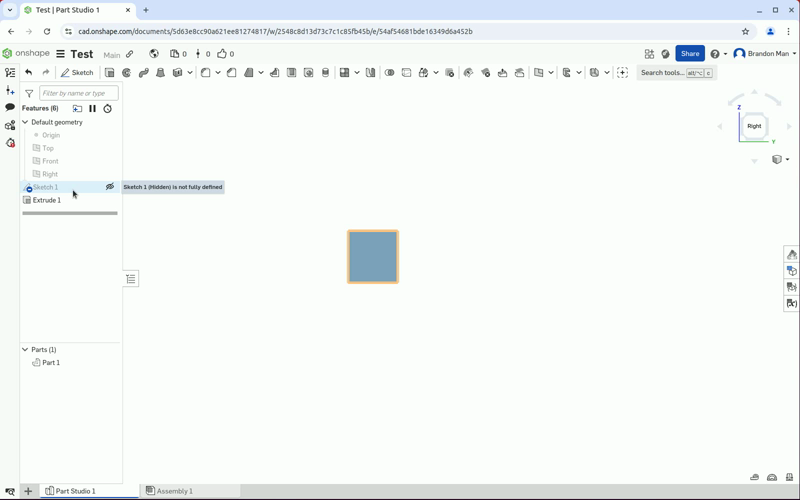
click(73, 189)
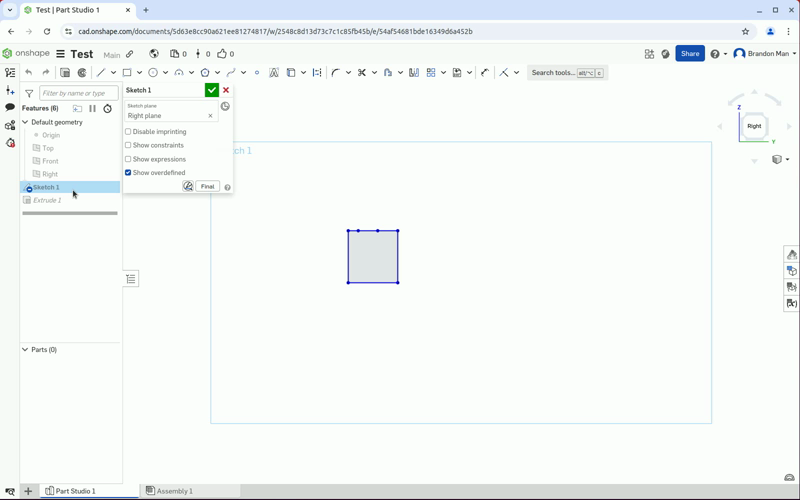
mouse_move(229, 92)
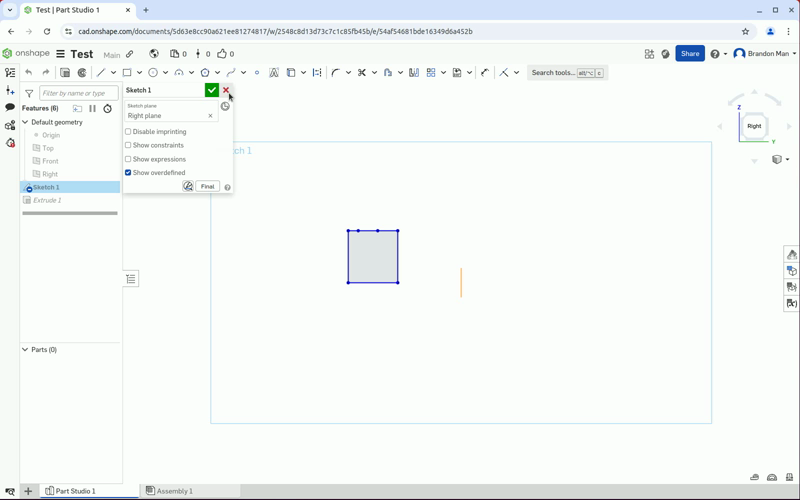
click(229, 92)
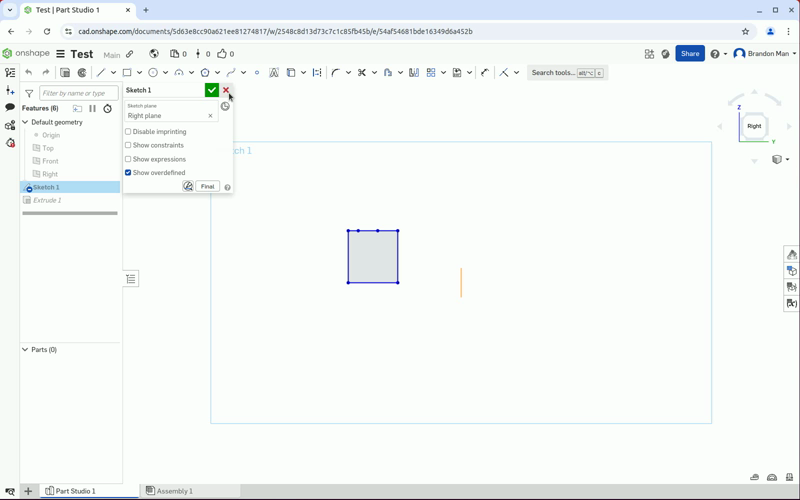
key(shift+s)
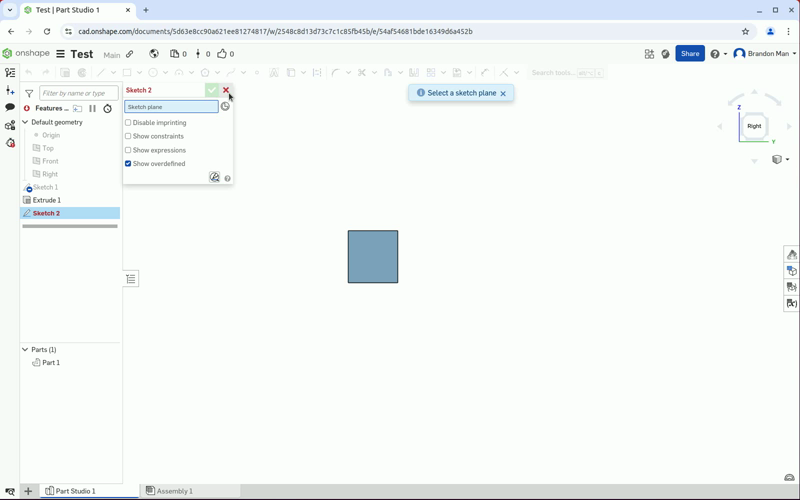
mouse_move(73, 176)
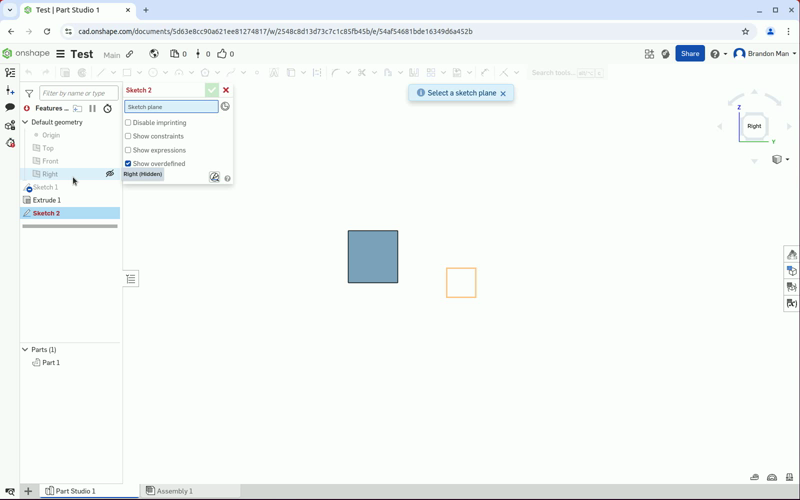
click(73, 176)
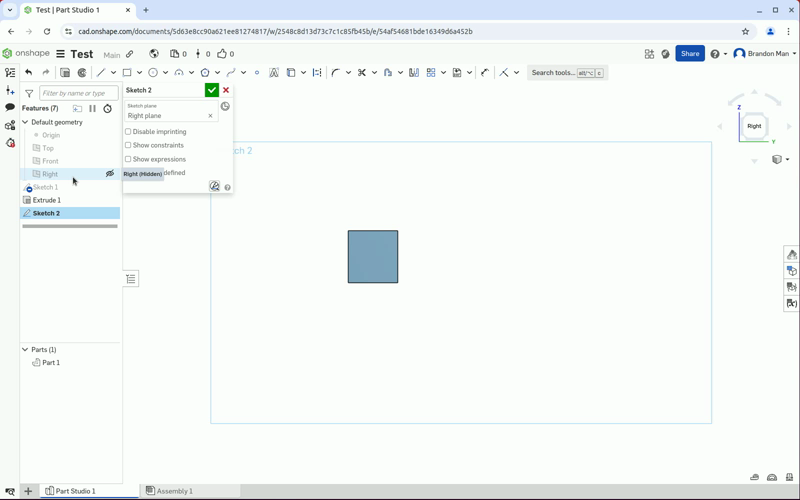
mouse_move(73, 352)
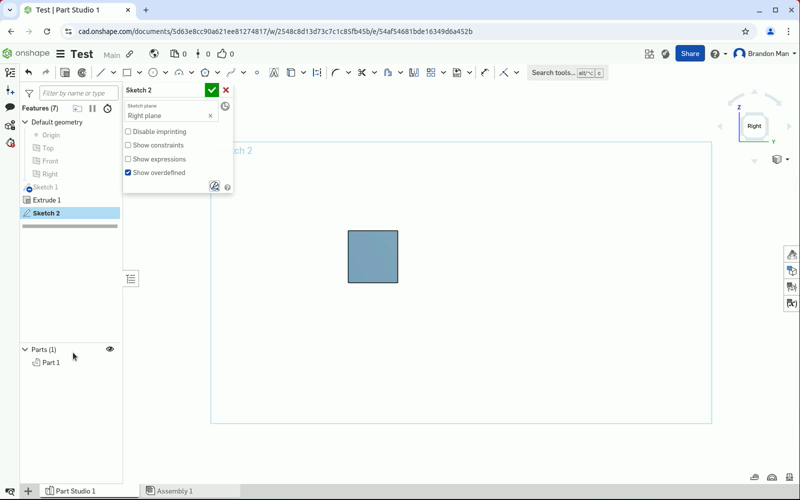
key(y)
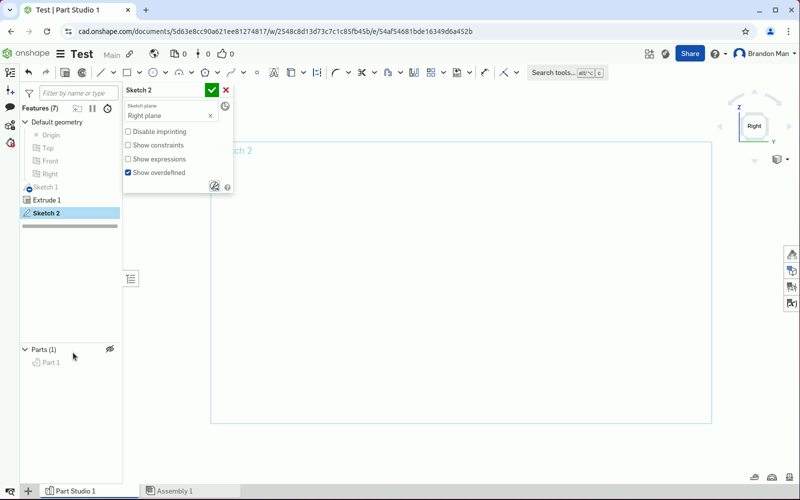
key(l)
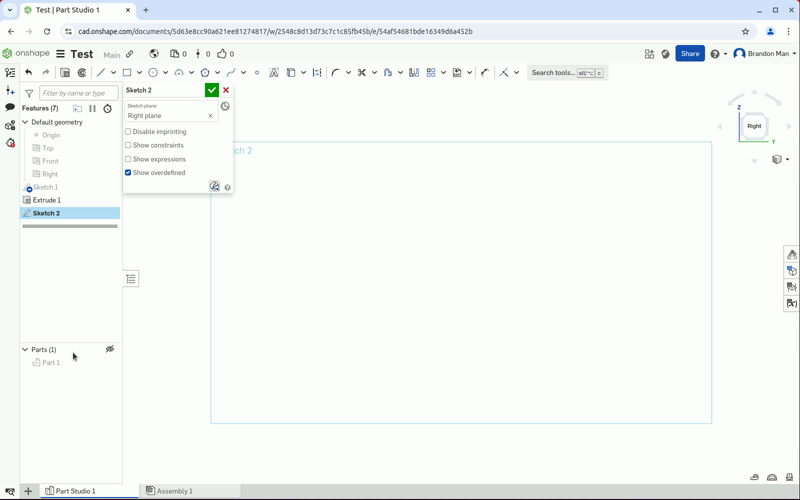
key_down(shift)
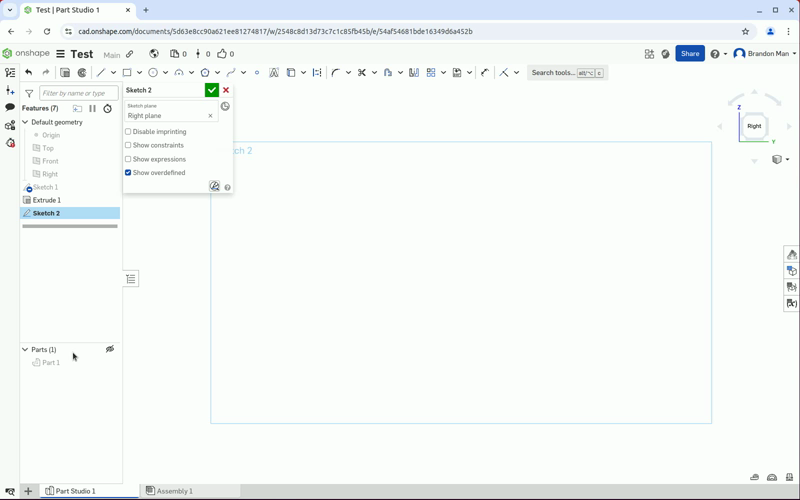
mouse_move(357, 231)
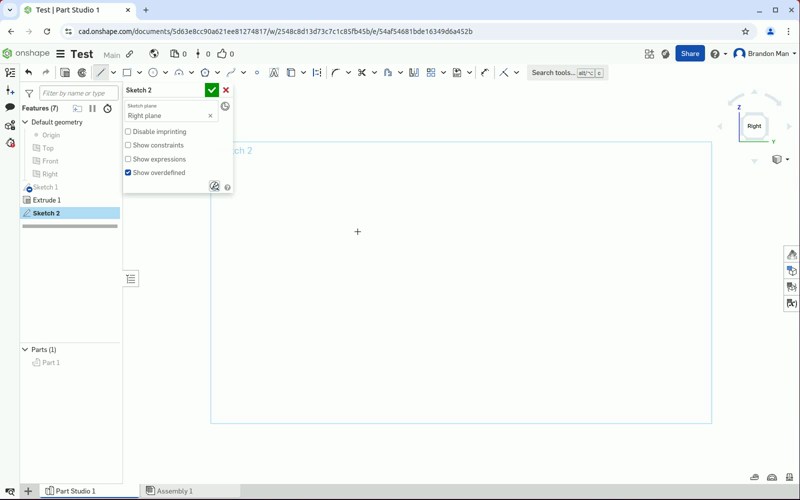
click(357, 231)
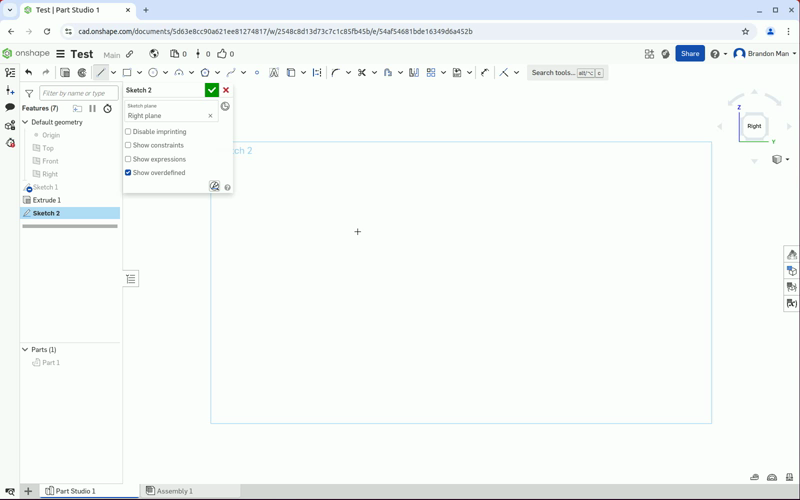
key_up(shift)
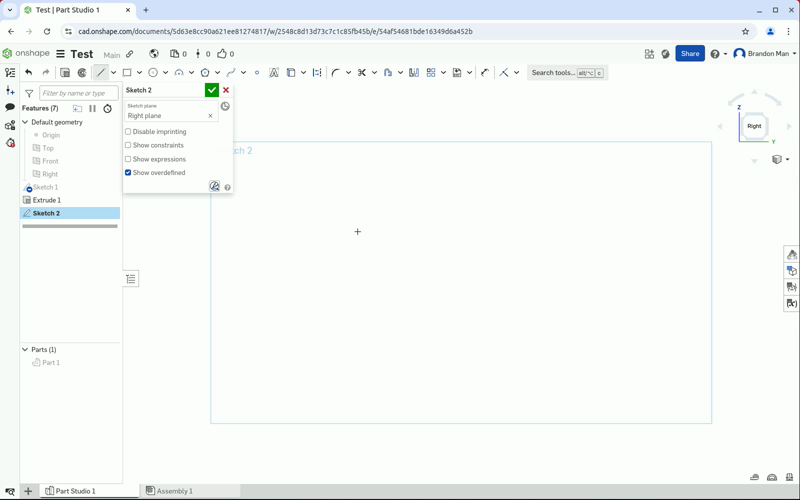
key_down(shift)
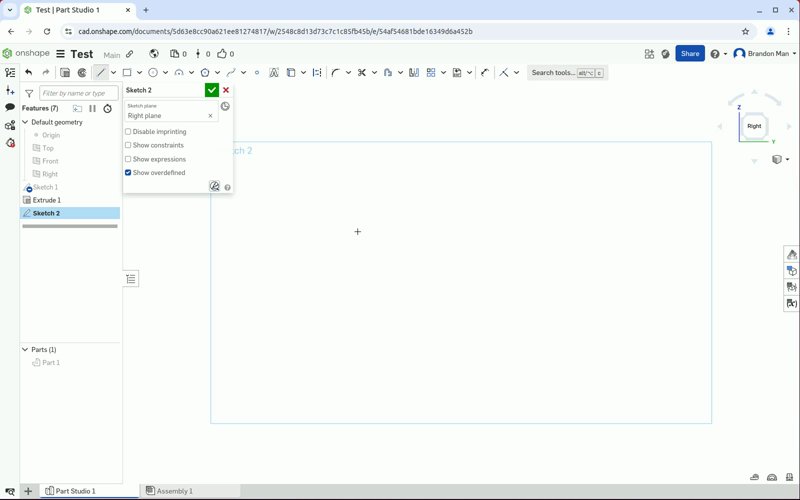
mouse_move(387, 231)
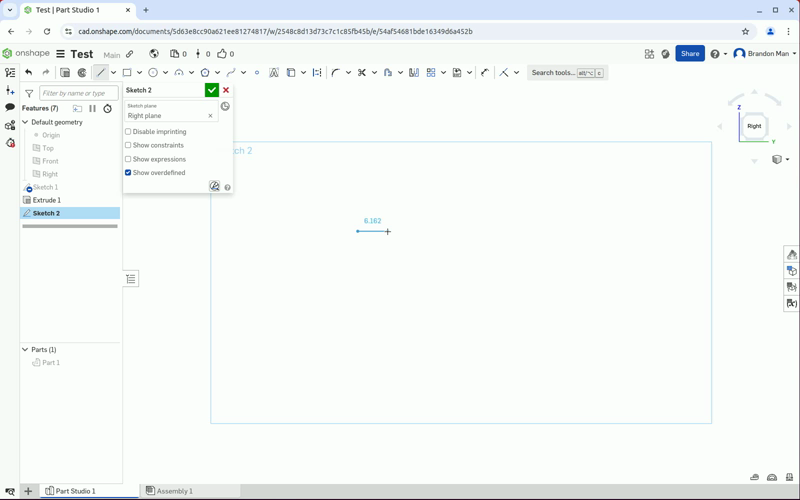
mouse_move(377, 231)
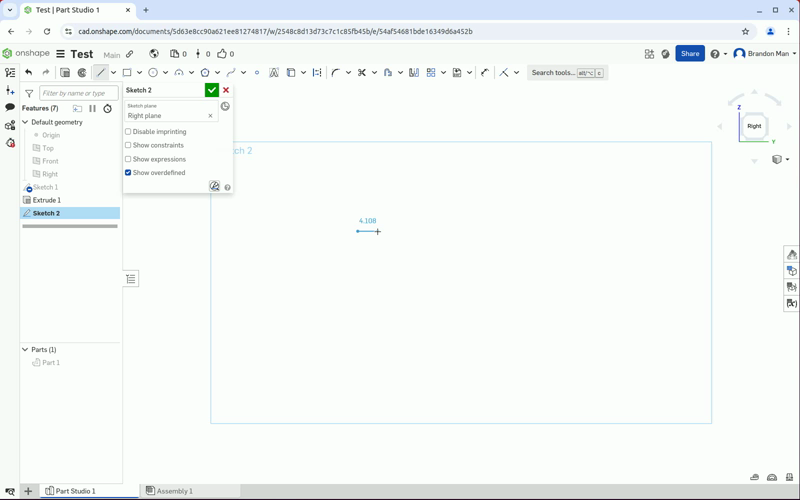
click(377, 231)
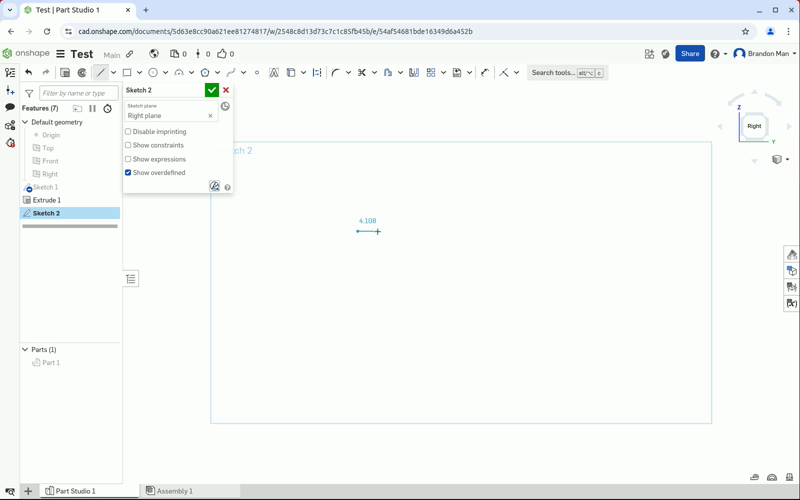
key_up(shift)
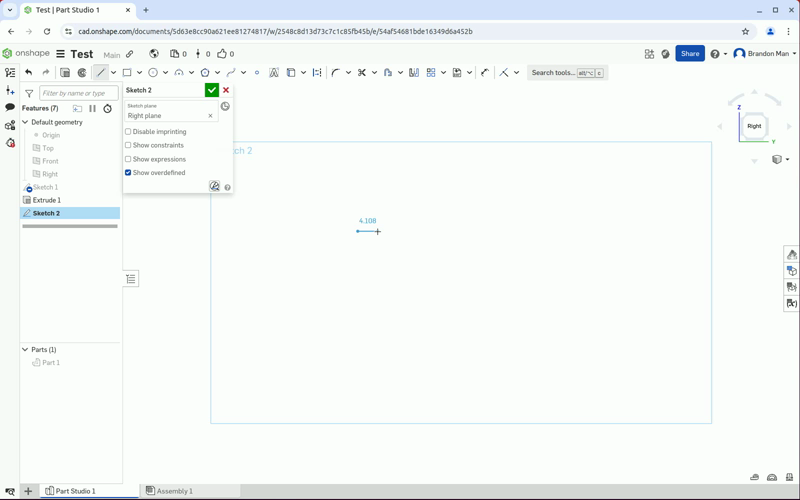
key_down(shift)
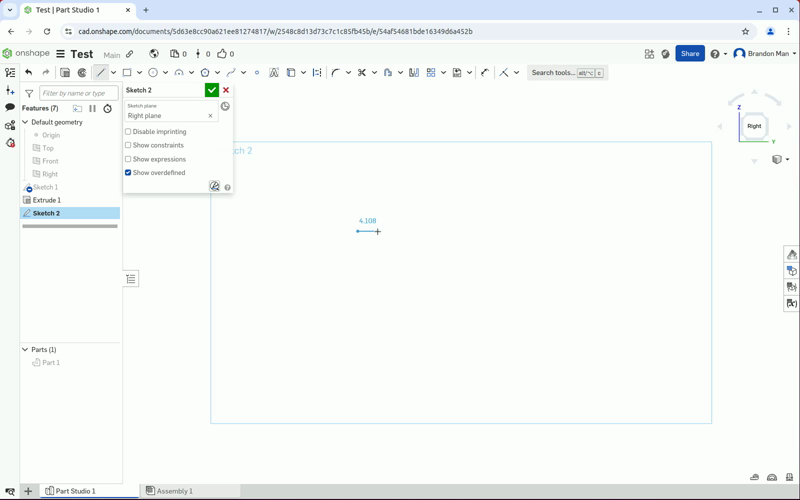
mouse_move(407, 231)
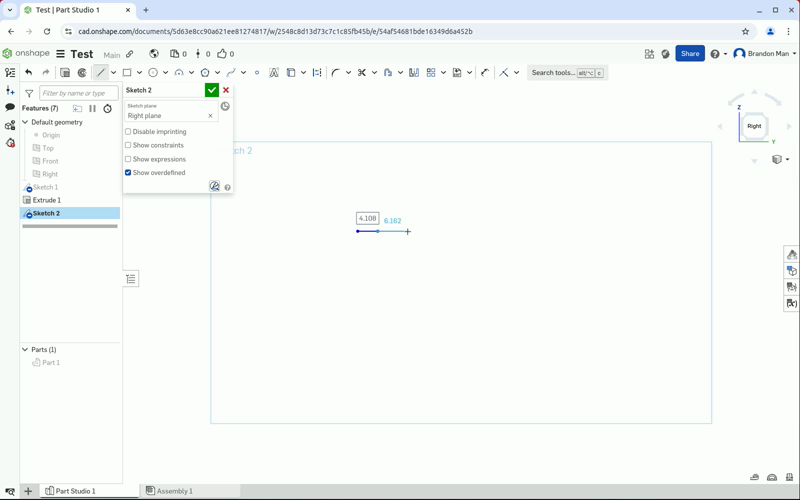
mouse_move(377, 200)
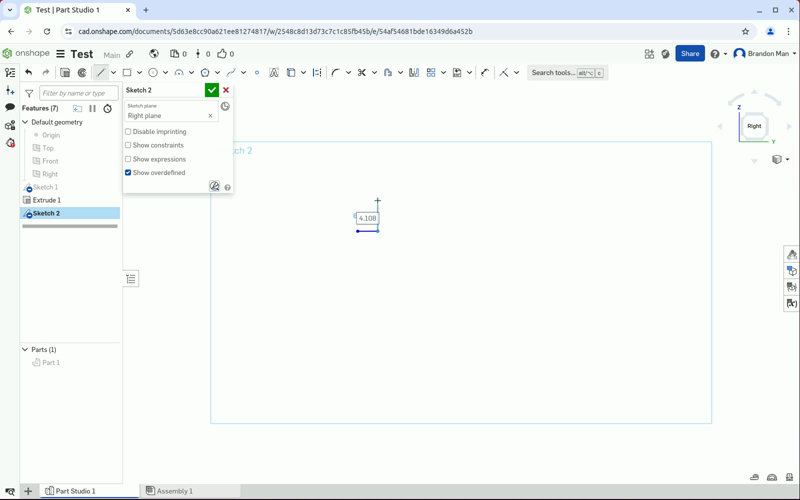
click(377, 200)
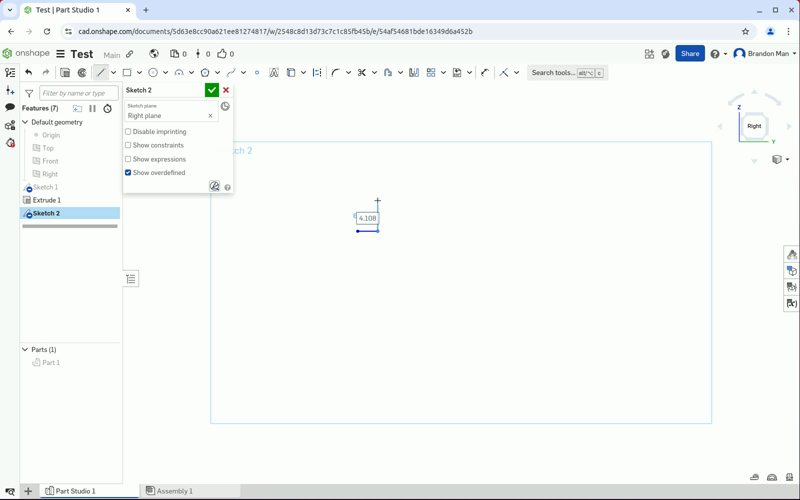
key_up(shift)
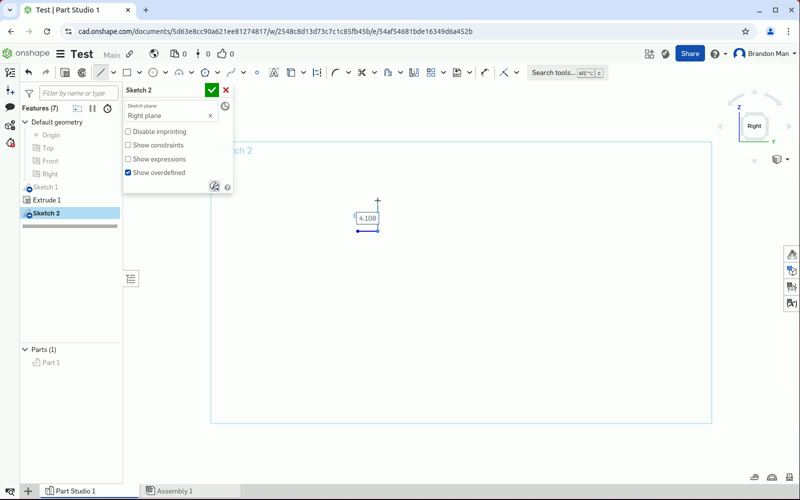
key_down(shift)
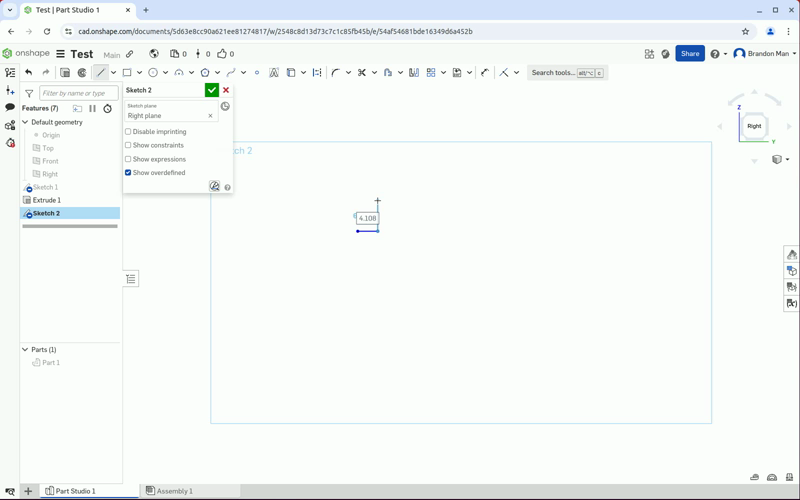
mouse_move(407, 200)
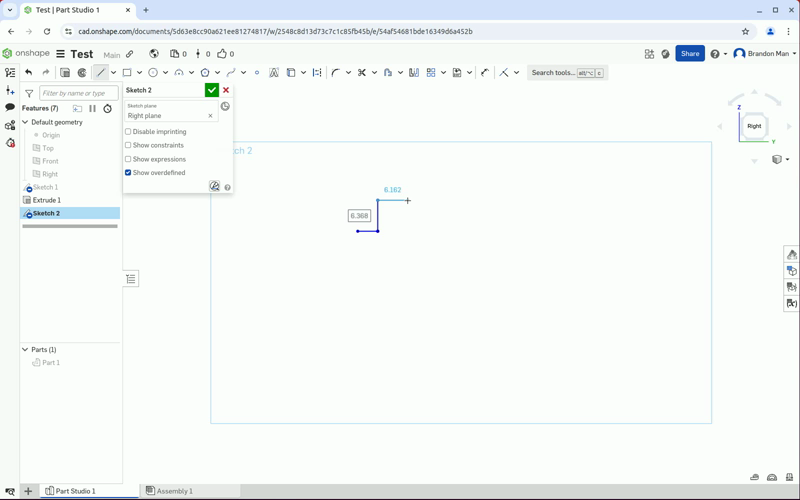
mouse_move(357, 200)
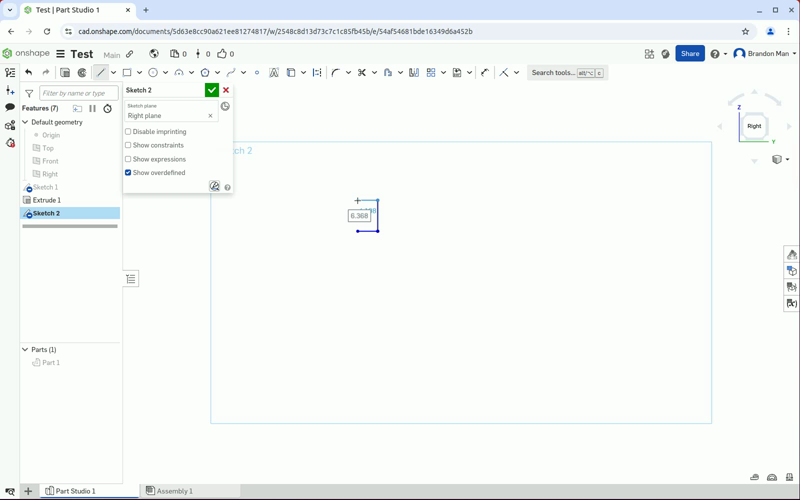
click(357, 200)
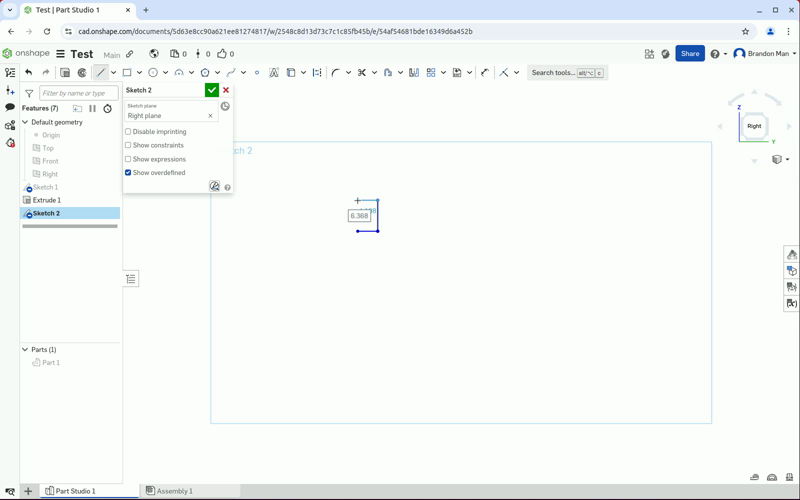
key_up(shift)
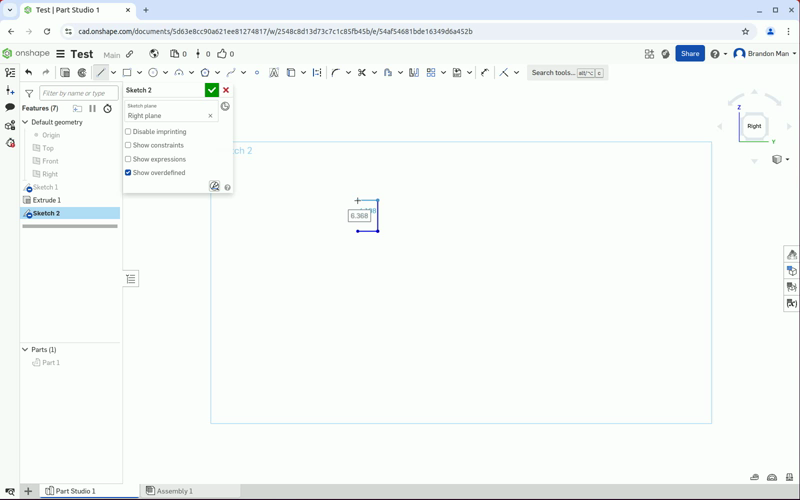
mouse_move(387, 200)
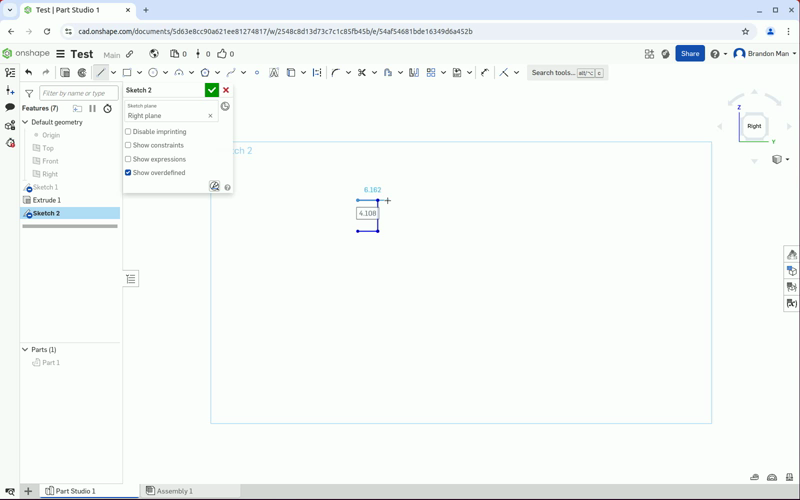
key_down(shift)
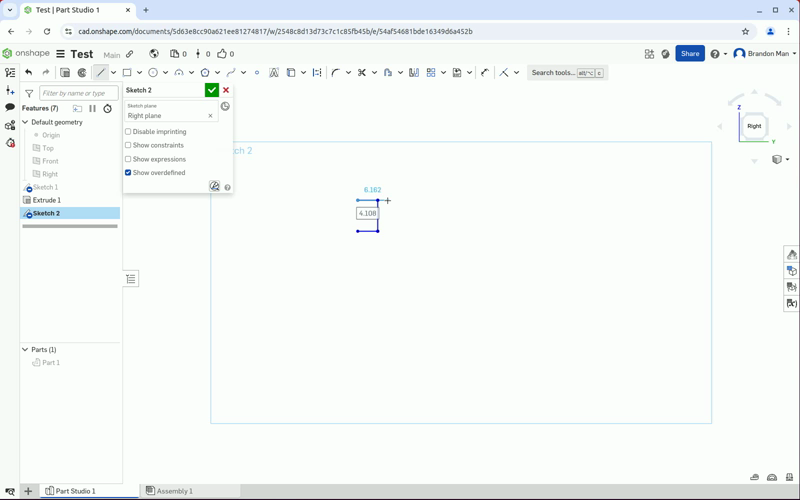
mouse_move(357, 231)
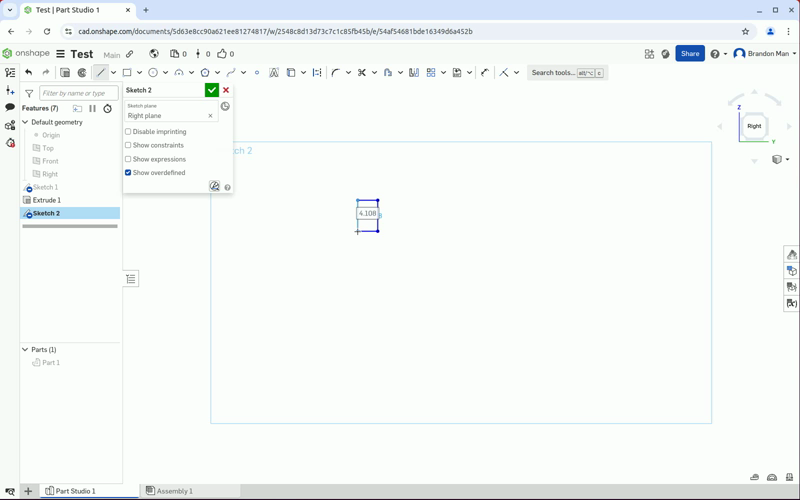
key_up(shift)
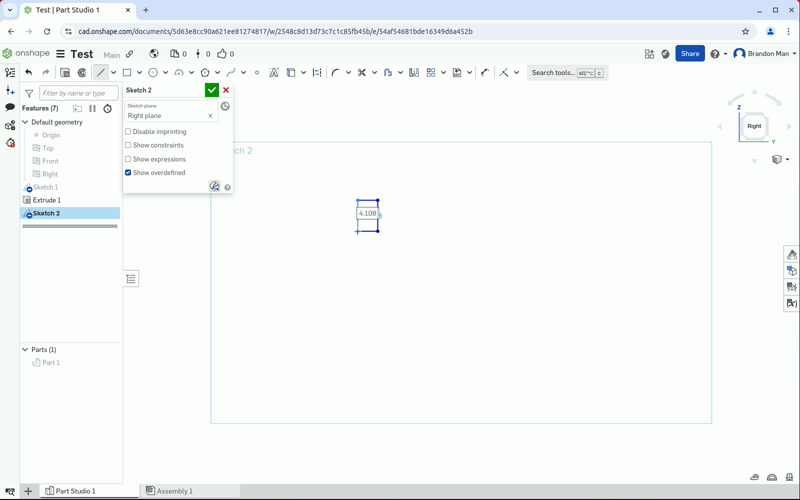
click(357, 231)
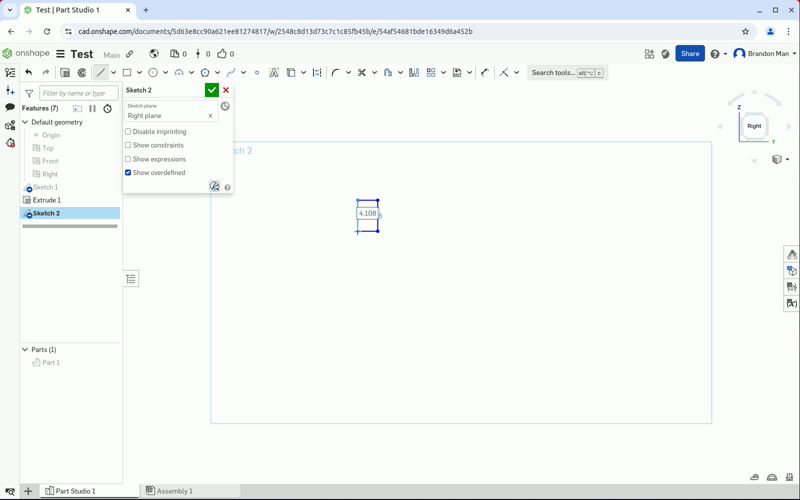
key(esc)
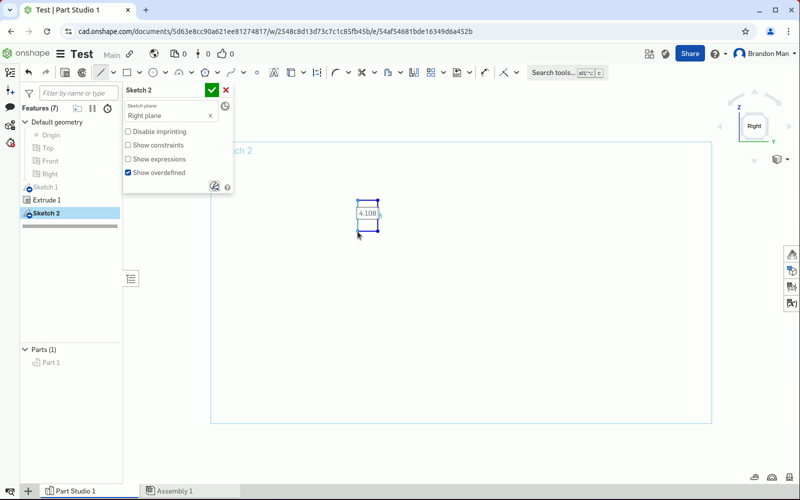
mouse_move(363, 220)
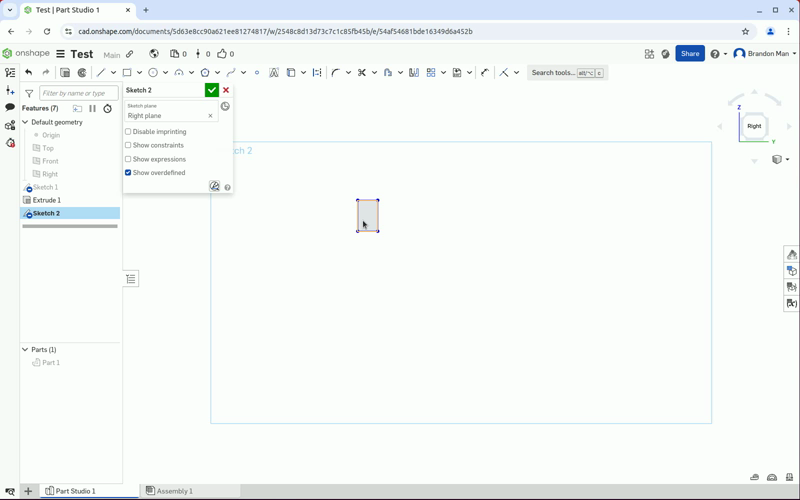
scroll(6)
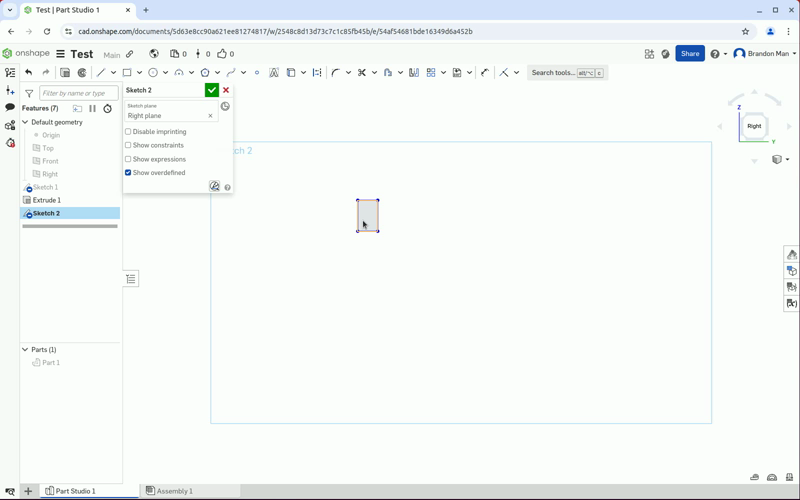
scroll(6)
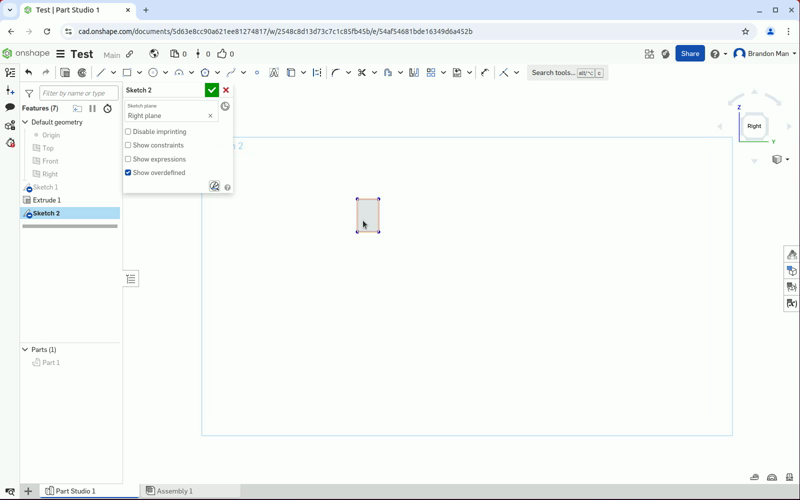
scroll(6)
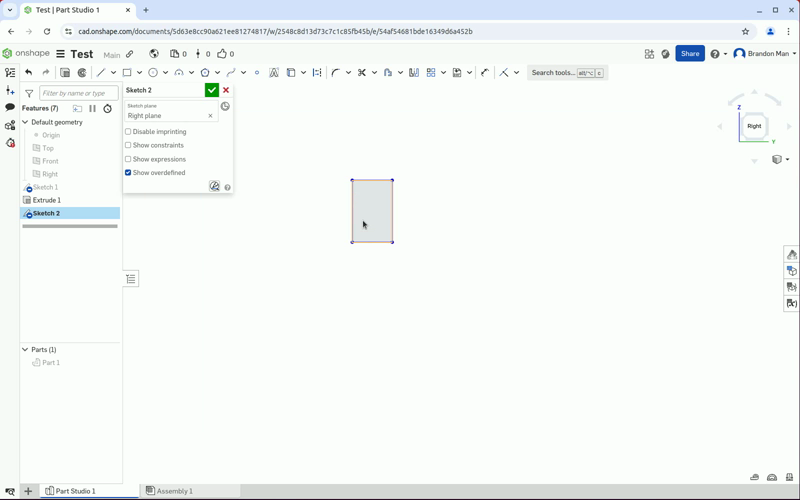
scroll(6)
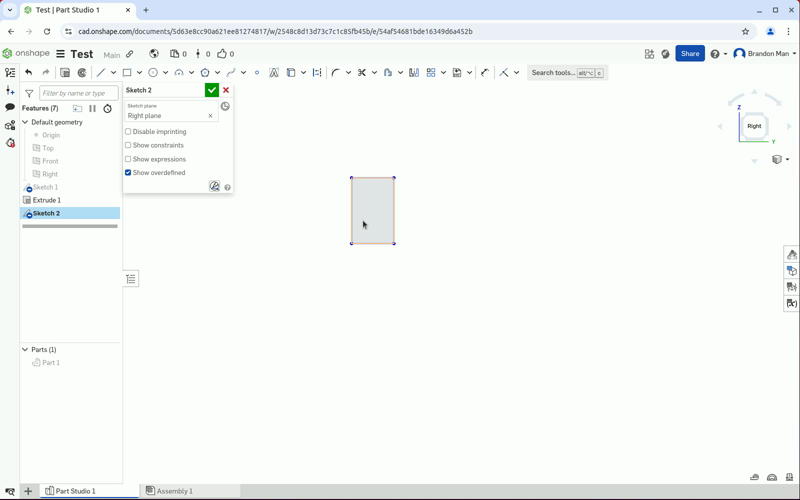
scroll(6)
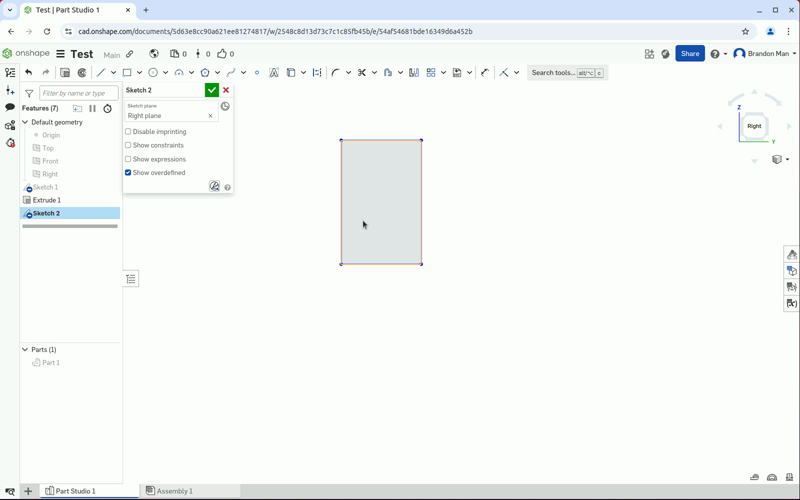
scroll(6)
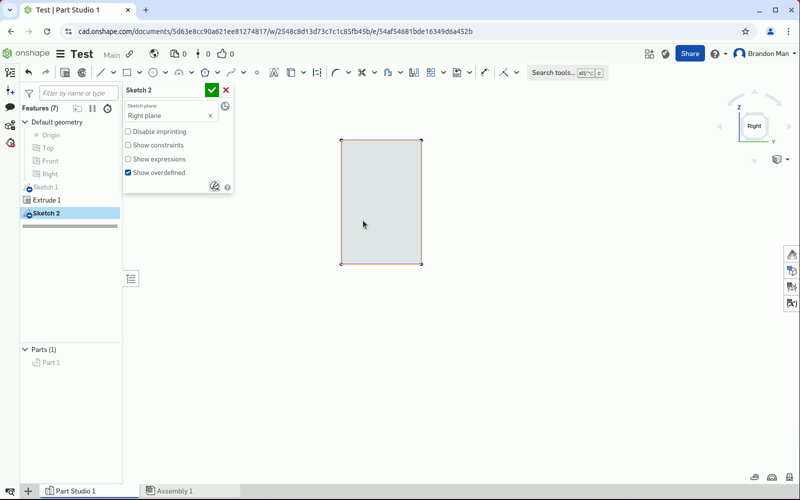
scroll(6)
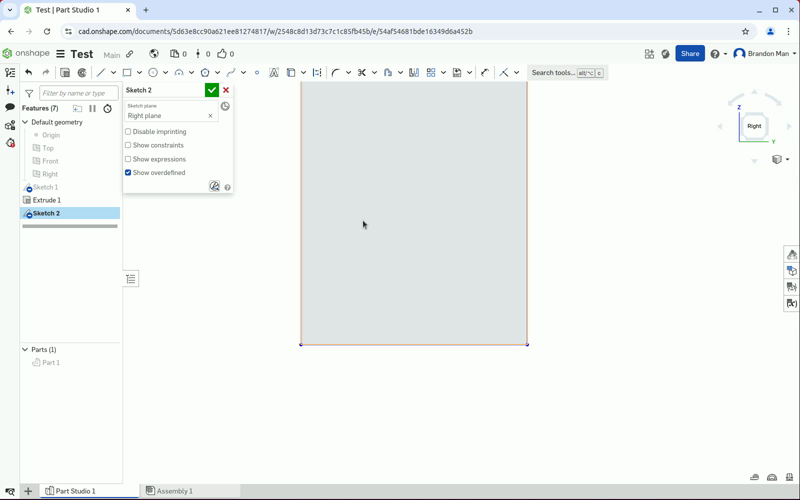
click(363, 220)
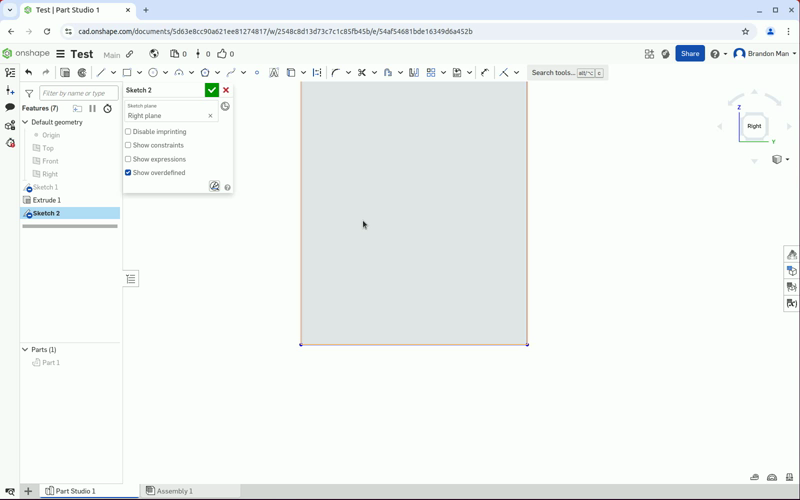
scroll(-6)
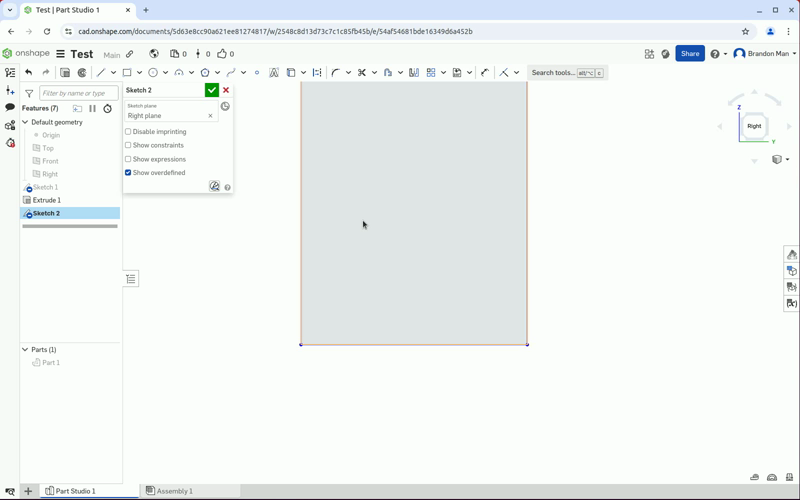
scroll(-6)
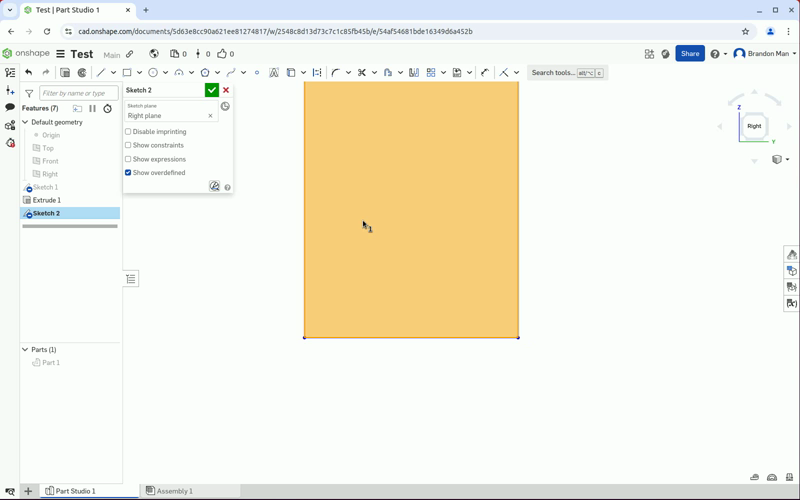
scroll(-6)
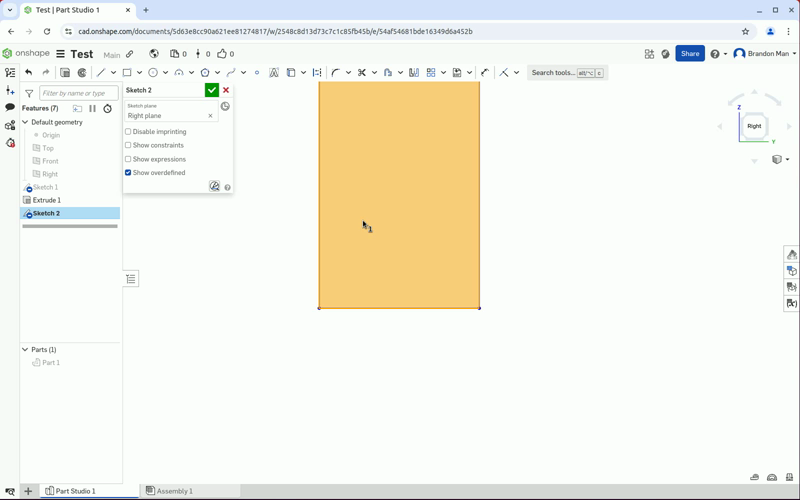
scroll(-6)
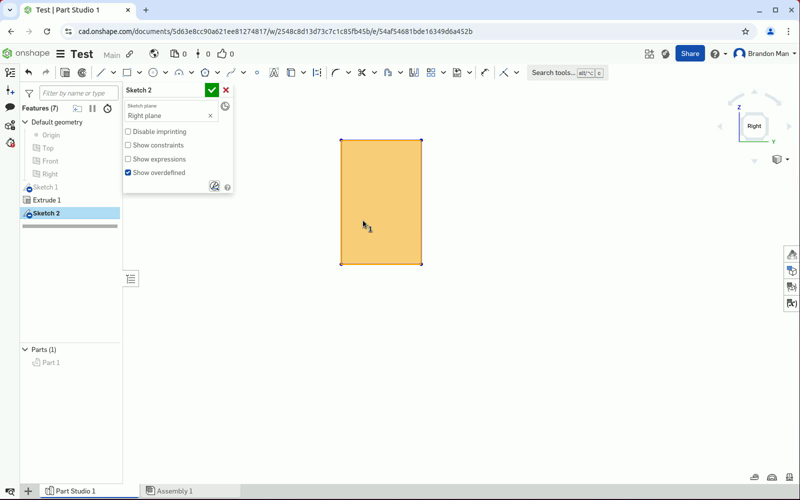
scroll(-6)
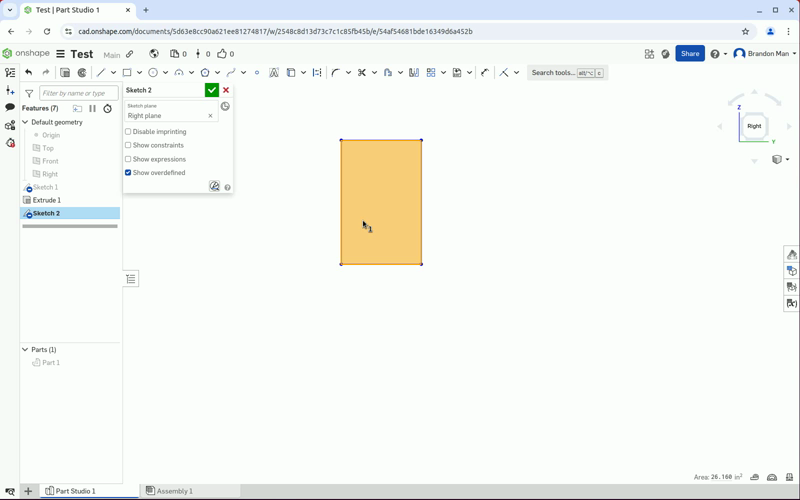
scroll(-6)
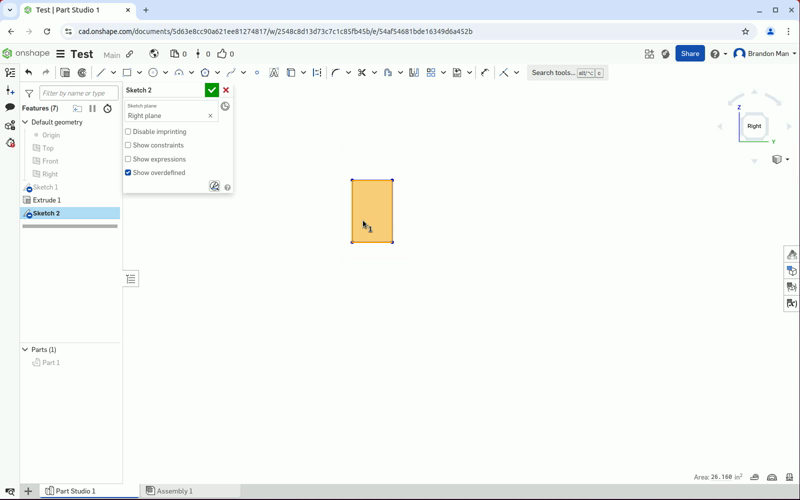
scroll(-6)
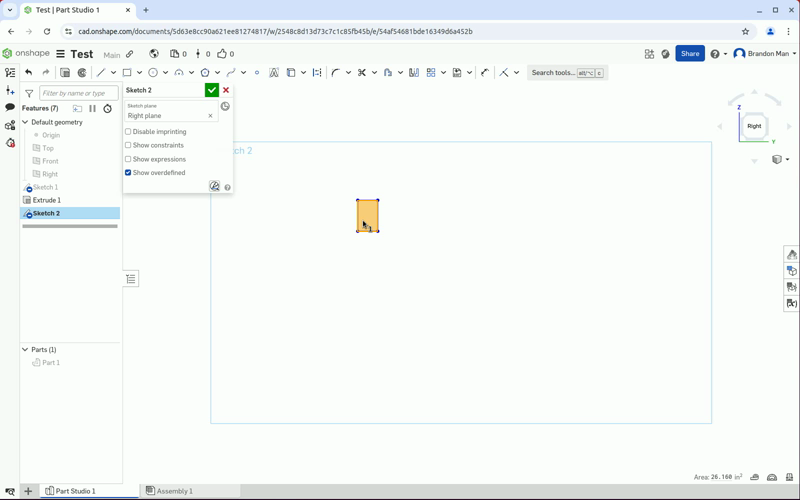
mouse_move(73, 352)
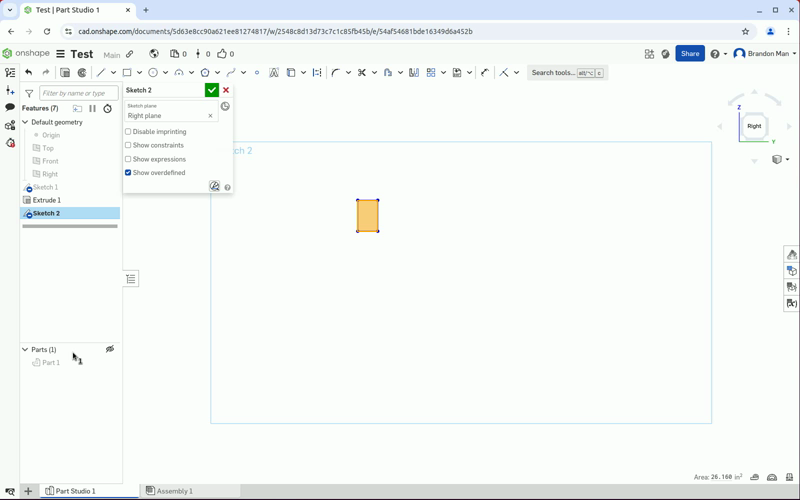
key(shift+y)
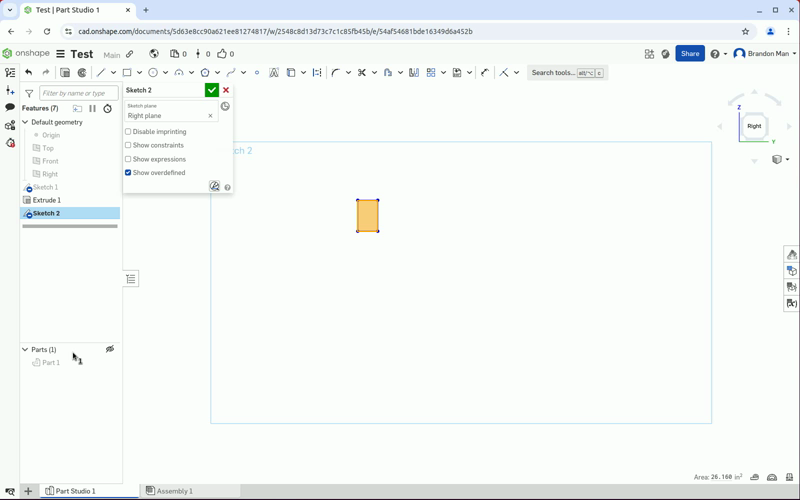
key(shift+e)
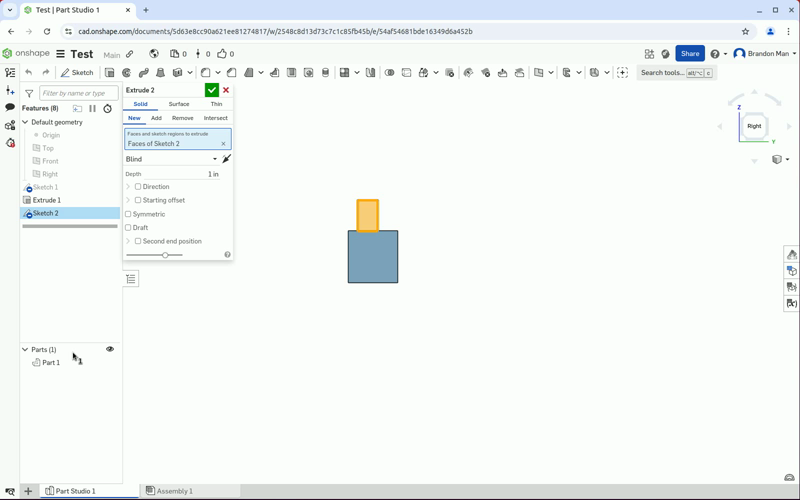
mouse_move(143, 106)
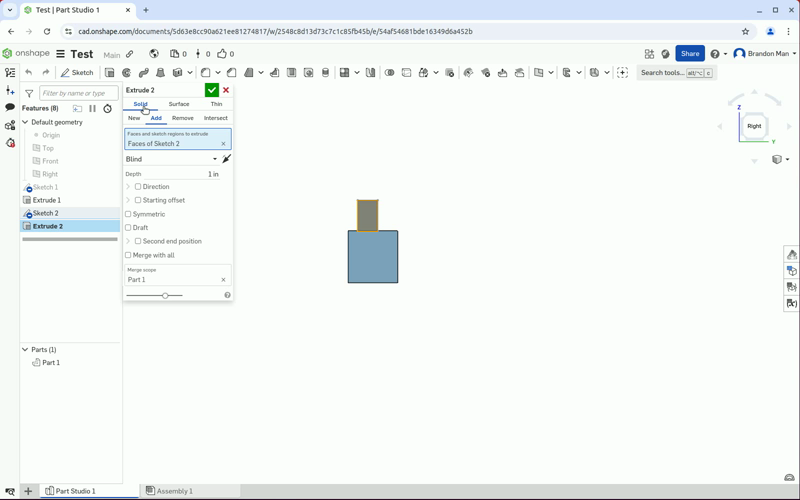
click(143, 106)
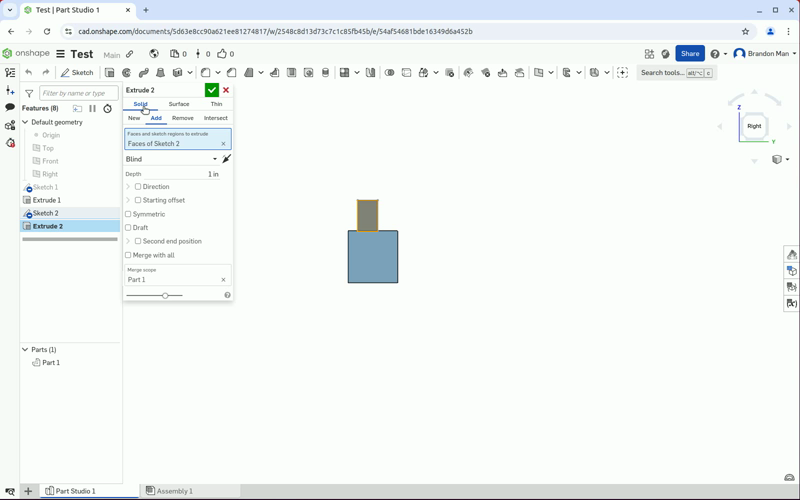
mouse_move(137, 120)
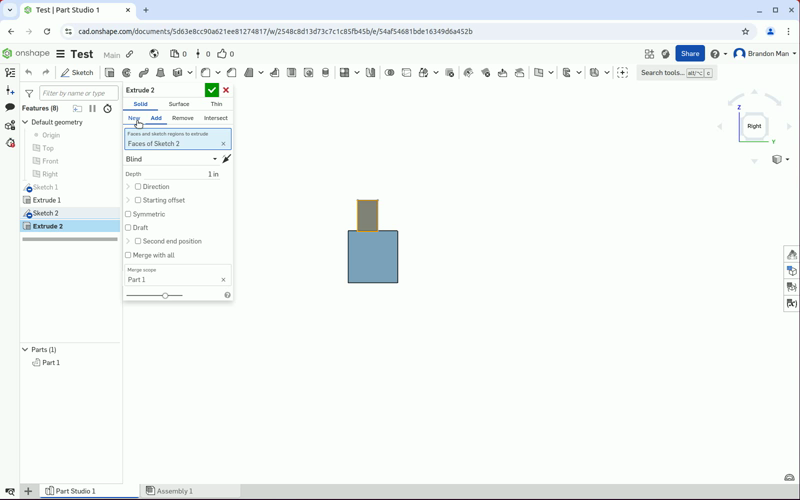
click(137, 120)
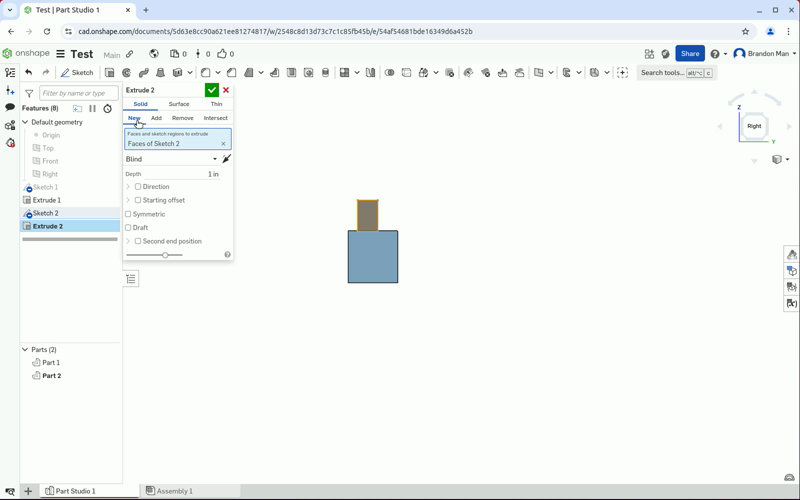
key(tab, 4)
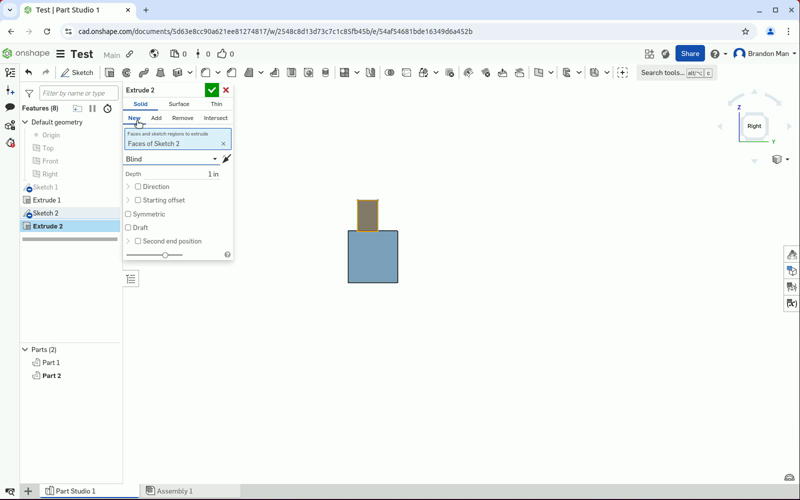
text(0.482)
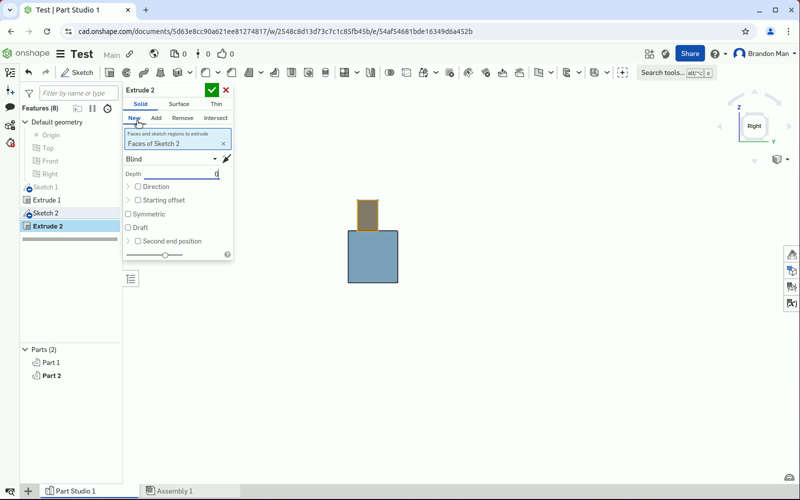
key(tab, 3)
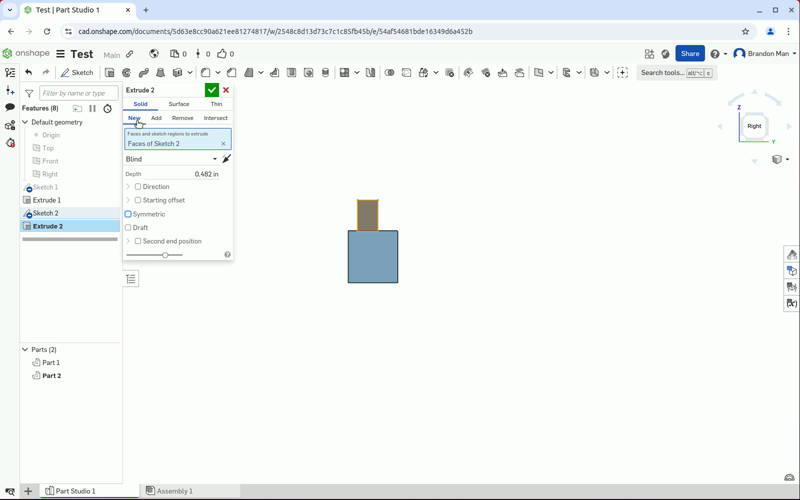
key(space)
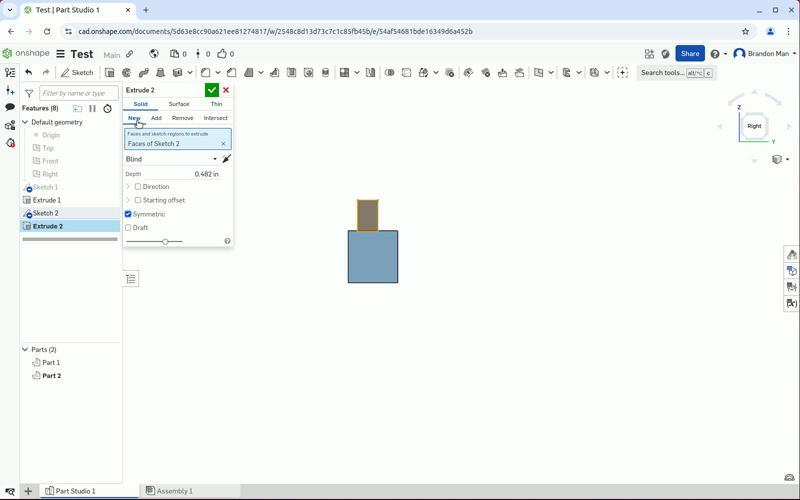
key(enter)
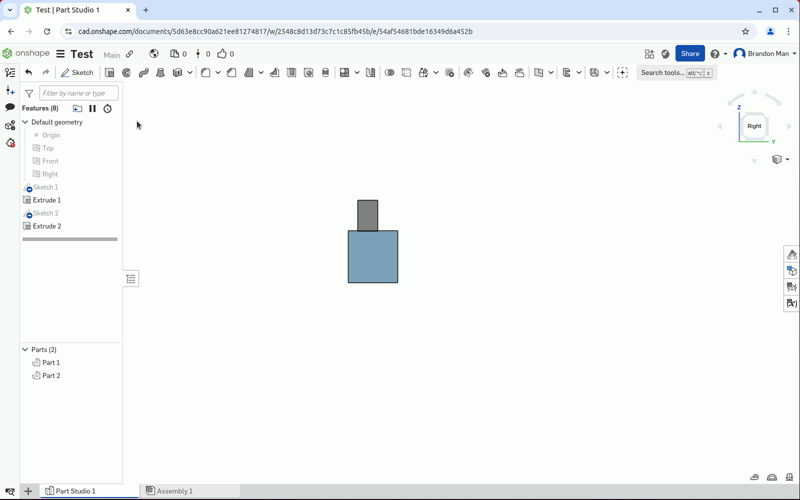
key(shift+h)
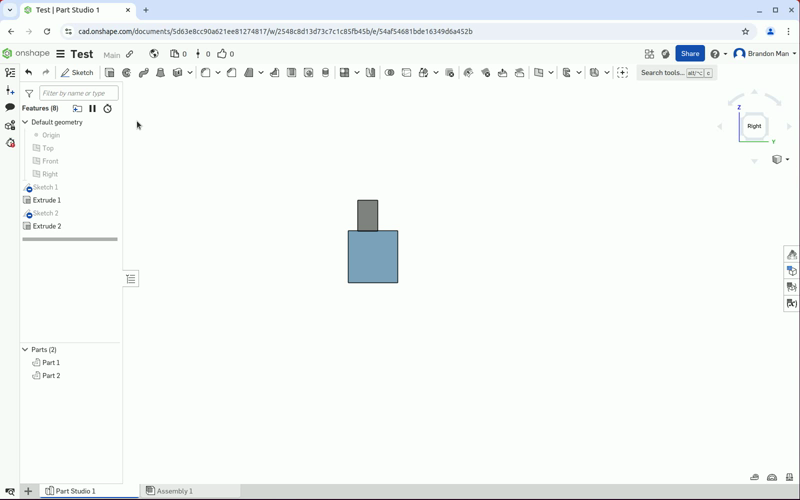
key(shift+h)
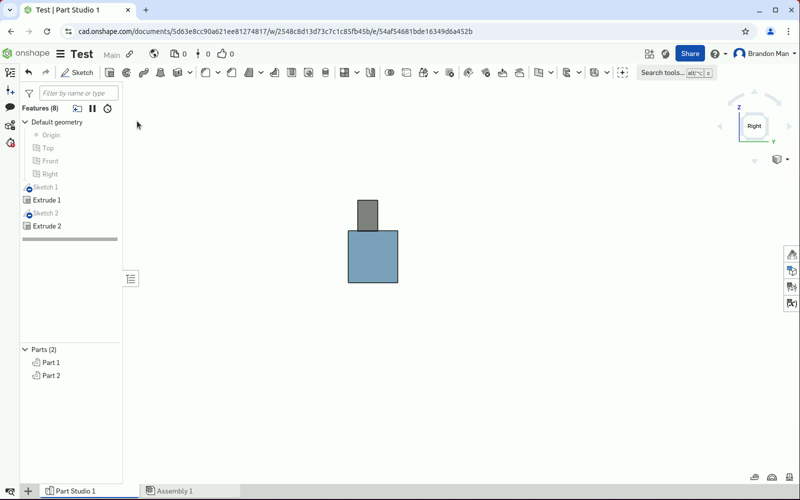
key(shift+7)
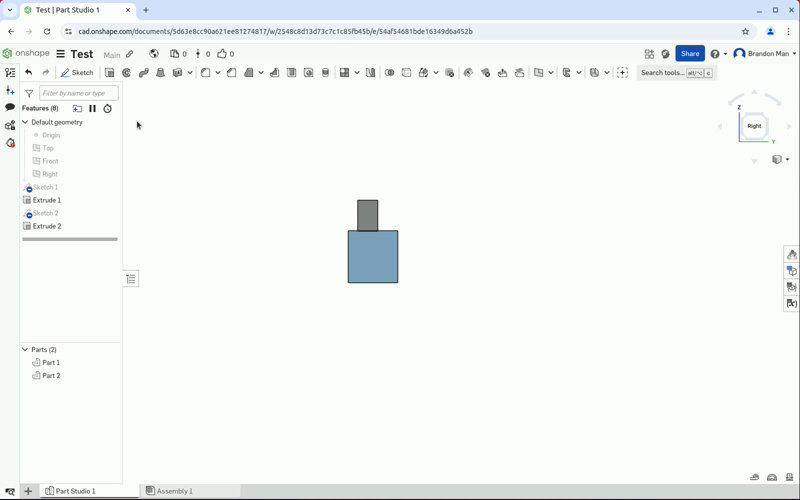
key(right, 2)
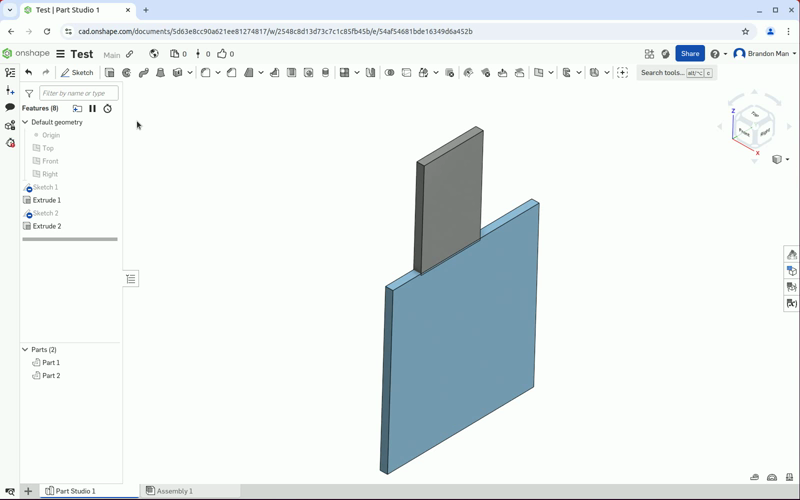
key(down, 2)
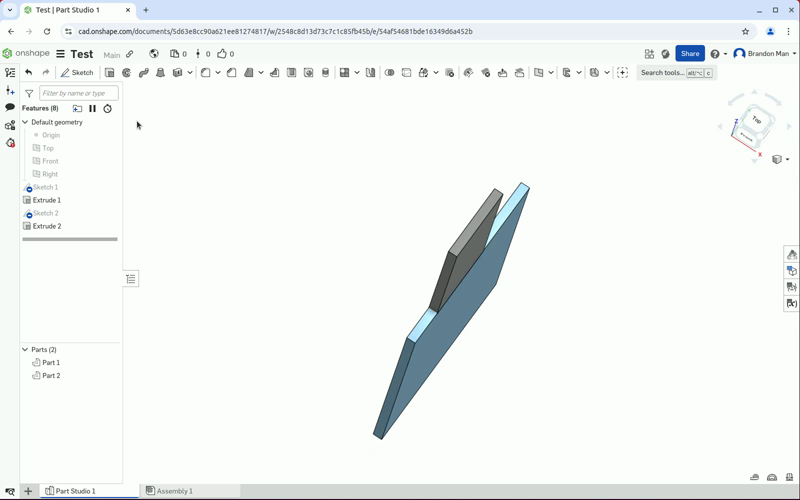
key(up, 2)
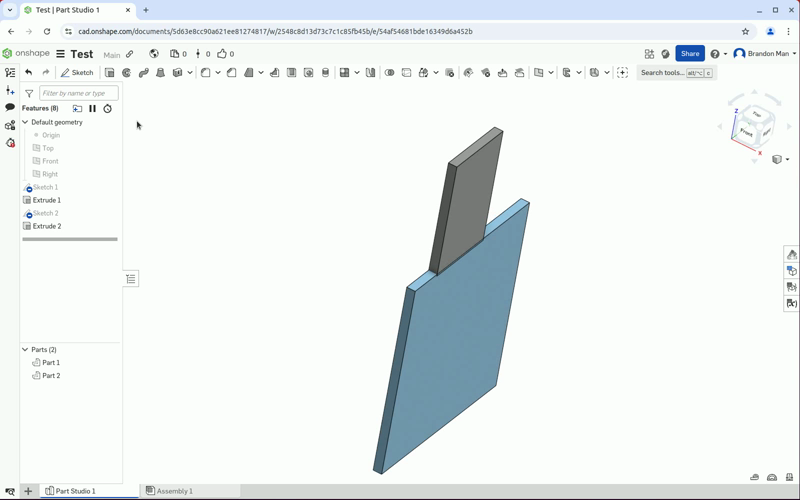
key(left, 2)
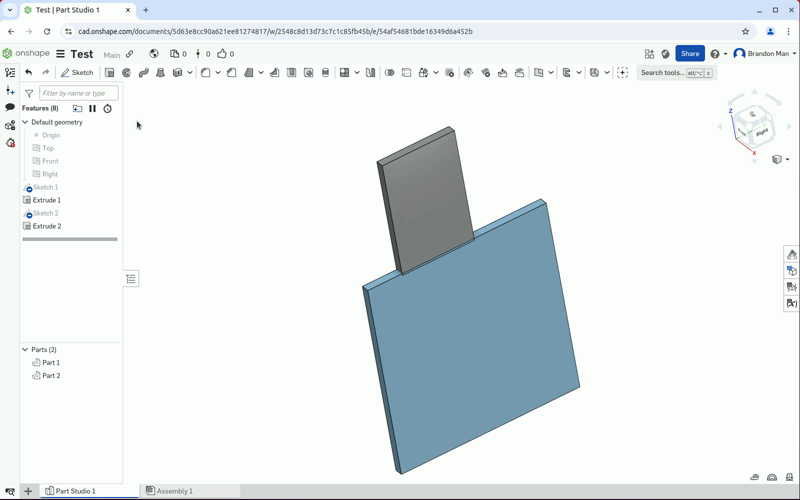
mouse_move(73, 189)
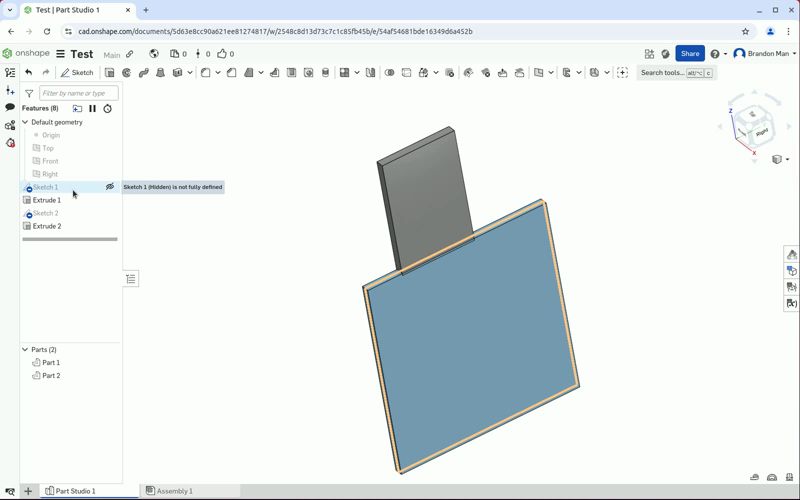
click(73, 189)